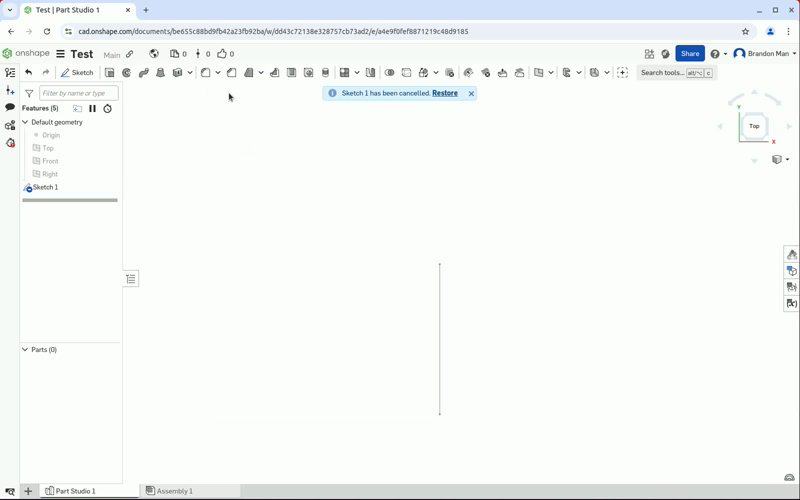
key(shift+h)
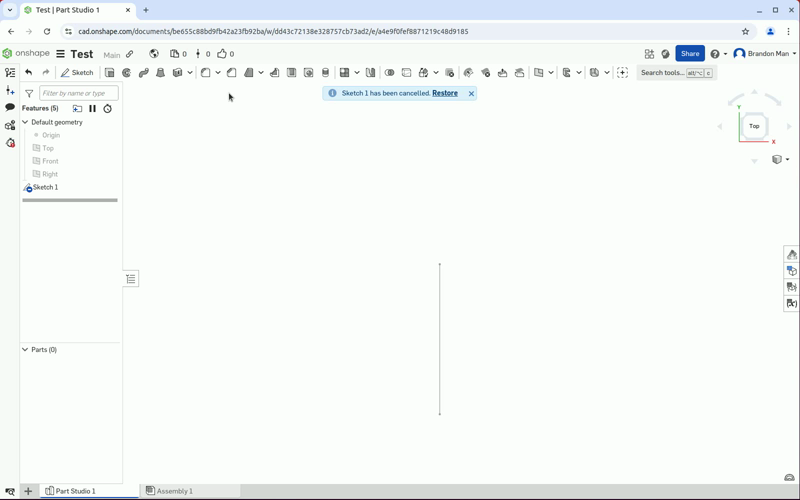
key(shift+s)
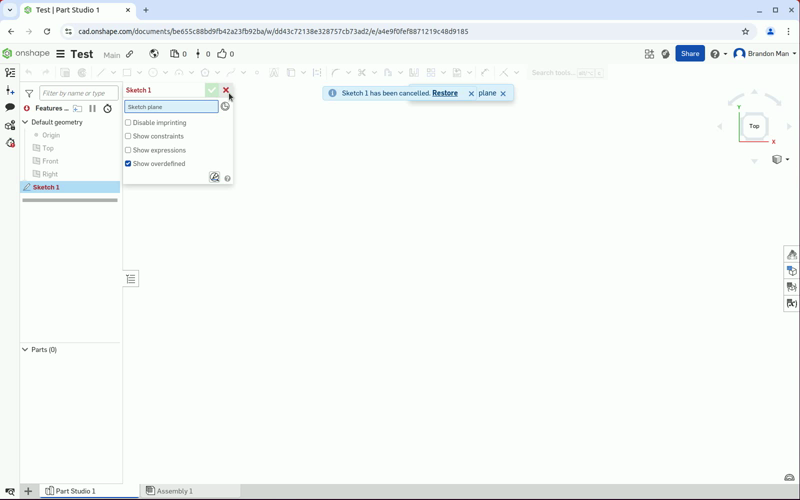
mouse_move(73, 150)
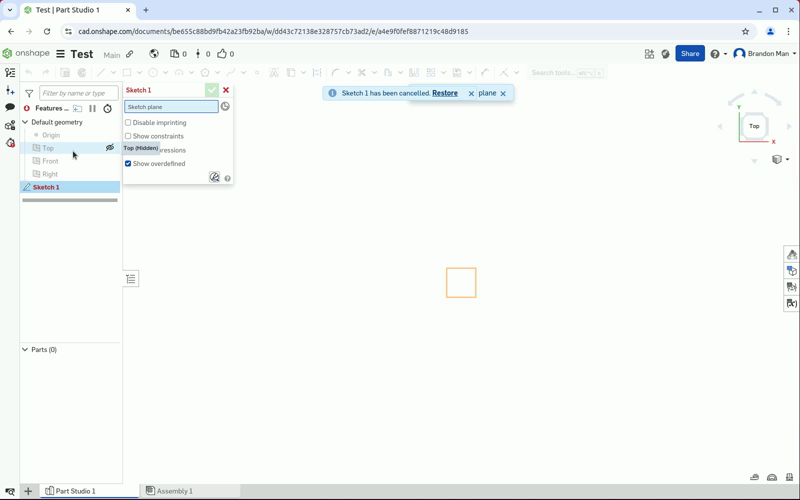
click(73, 150)
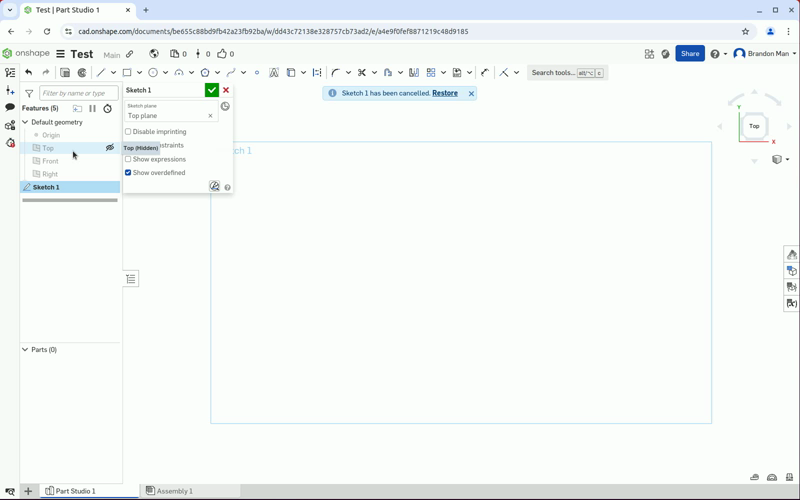
mouse_move(73, 352)
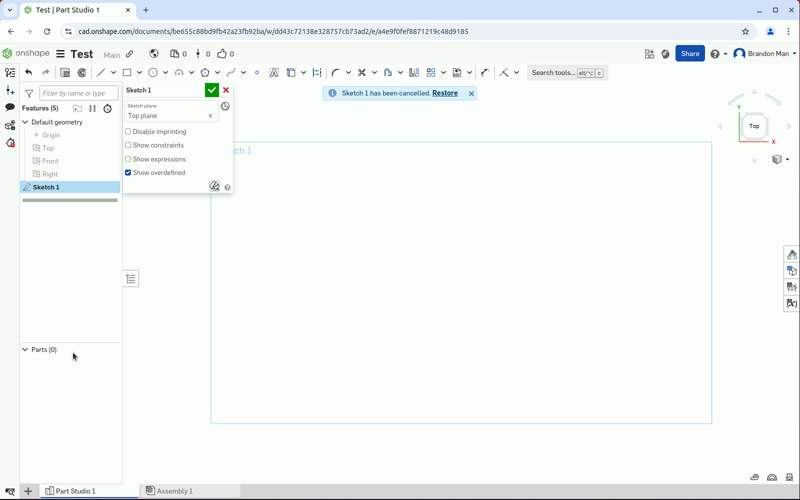
key(y)
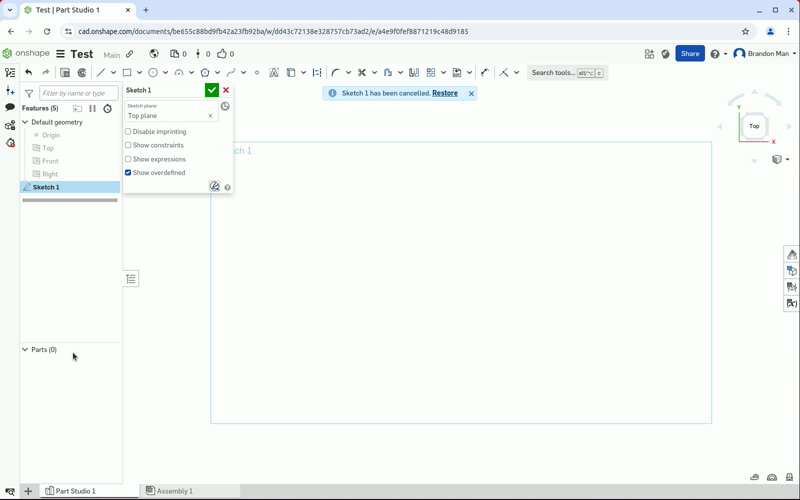
key(l)
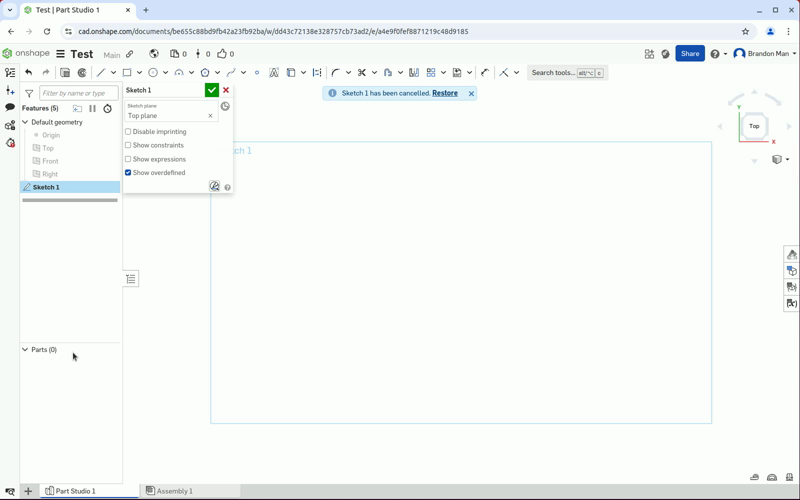
key_down(shift)
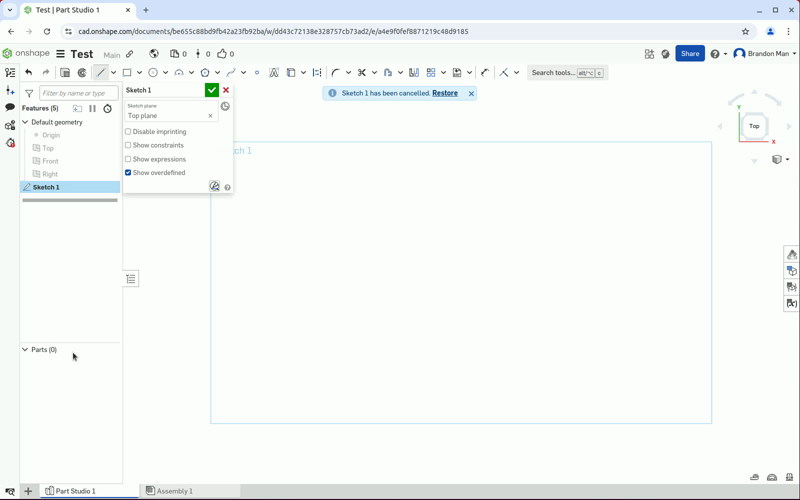
mouse_move(390, 292)
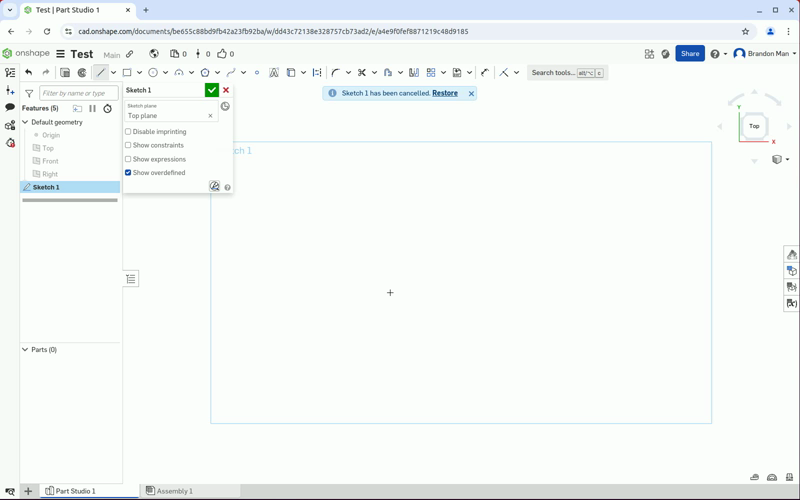
click(390, 292)
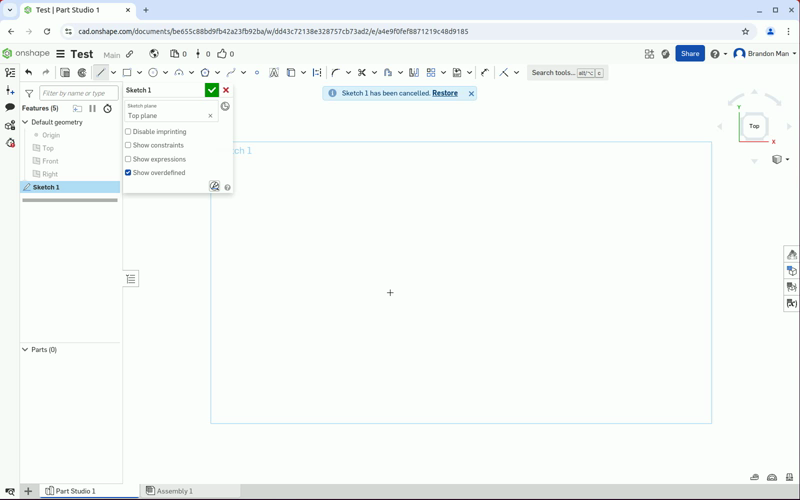
key_up(shift)
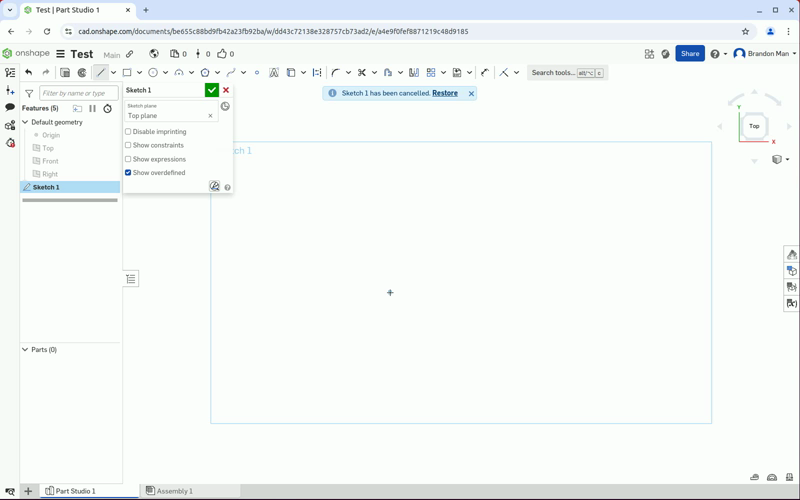
key_down(shift)
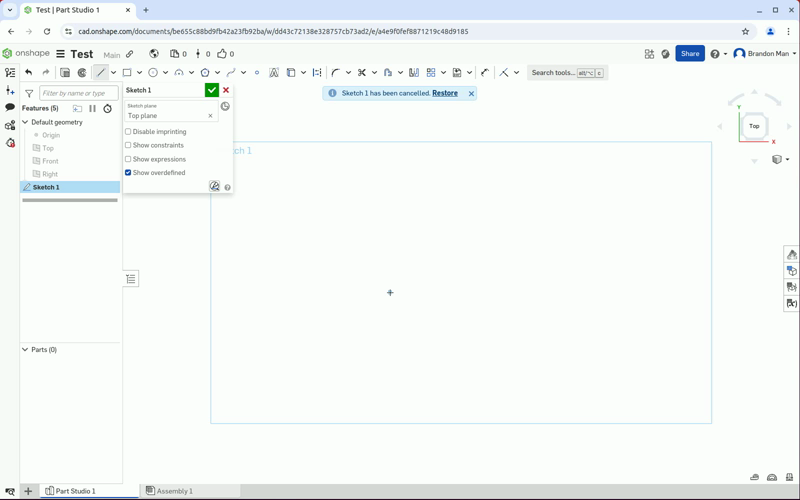
mouse_move(420, 292)
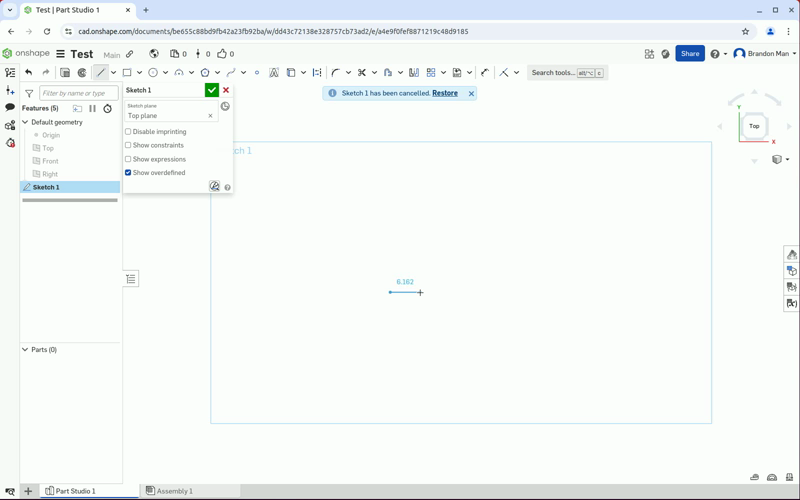
mouse_move(428, 292)
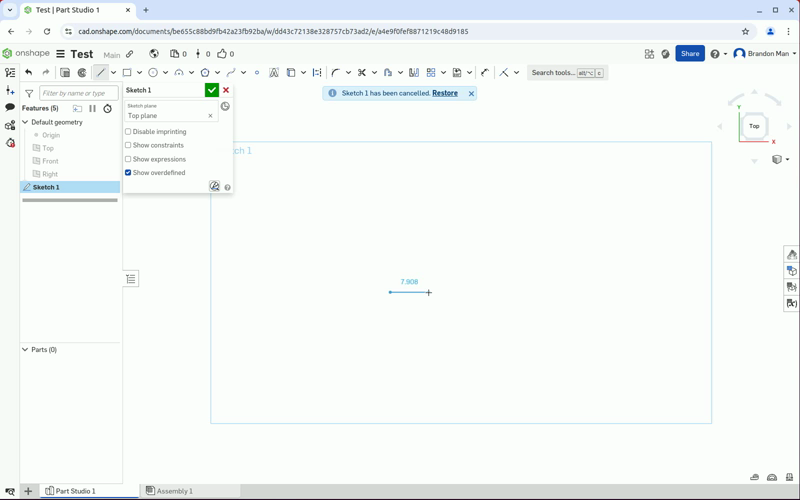
click(428, 292)
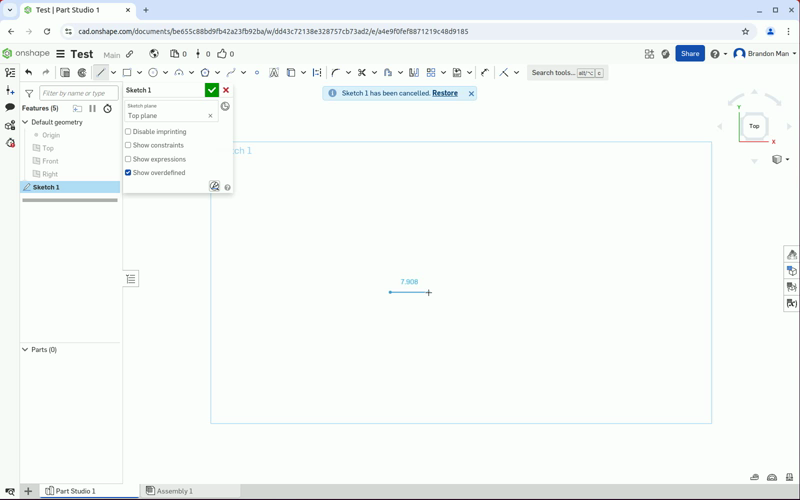
key_up(shift)
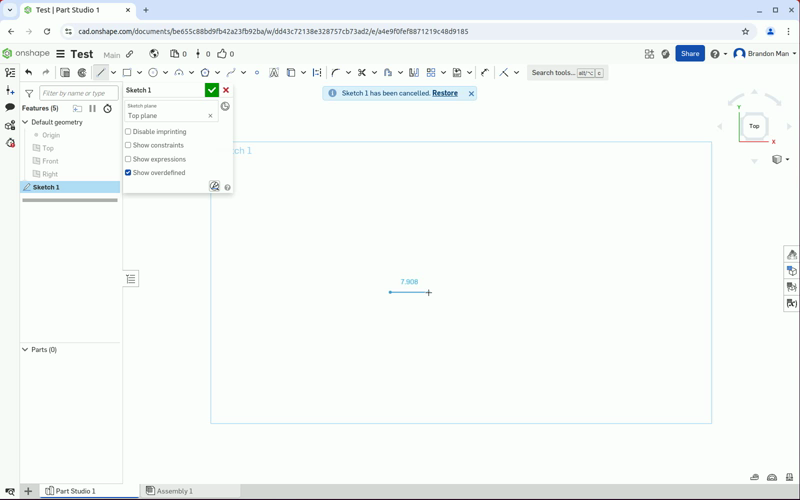
key_down(shift)
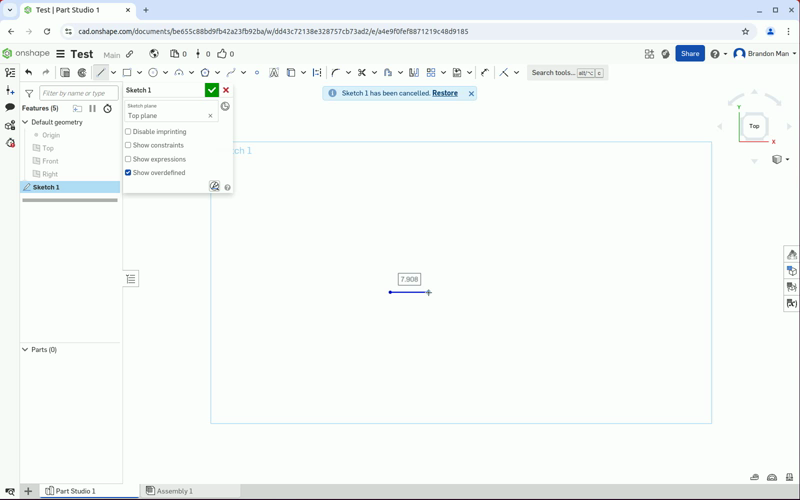
mouse_move(458, 292)
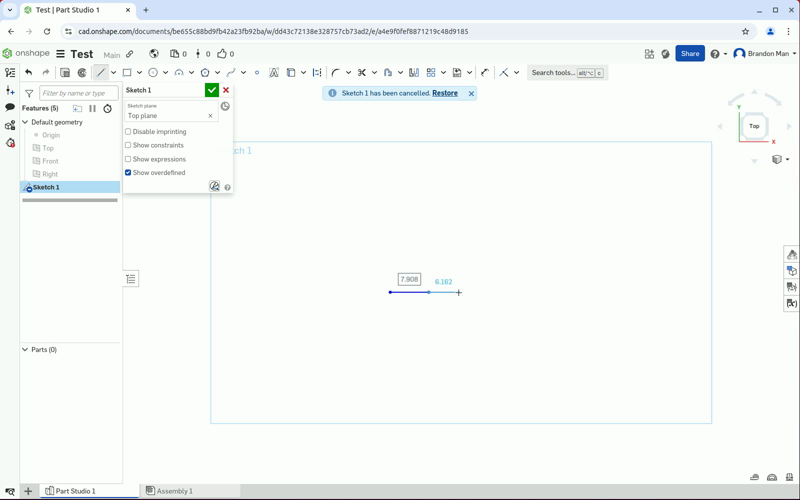
mouse_move(428, 253)
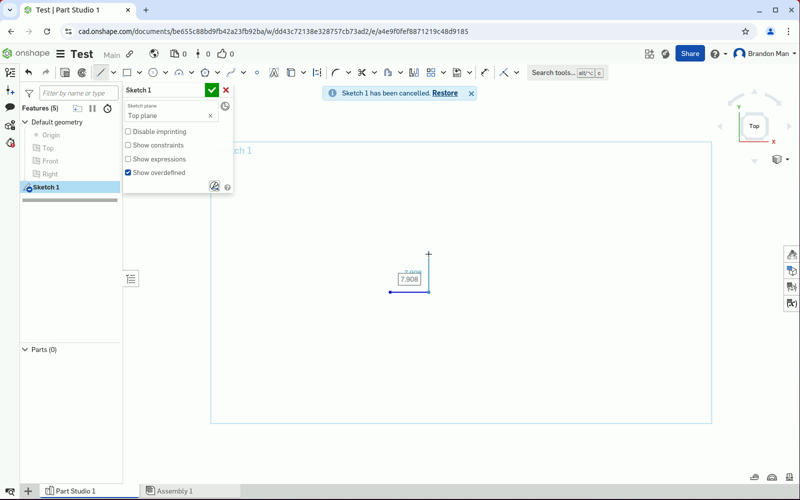
click(428, 253)
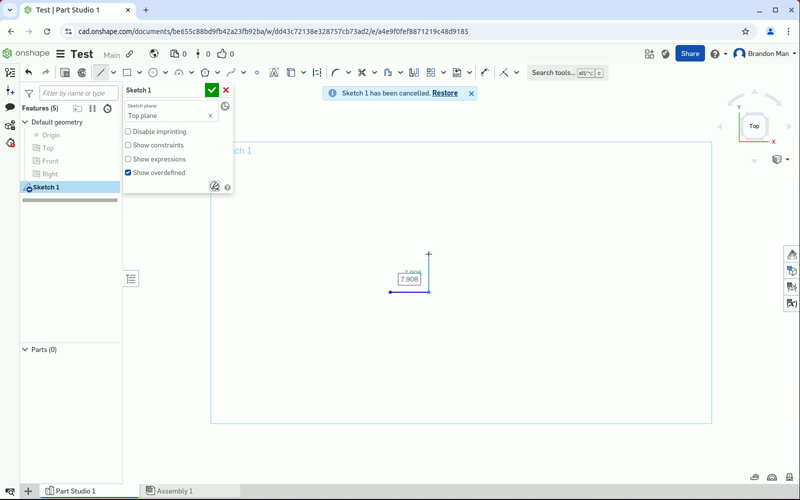
key_up(shift)
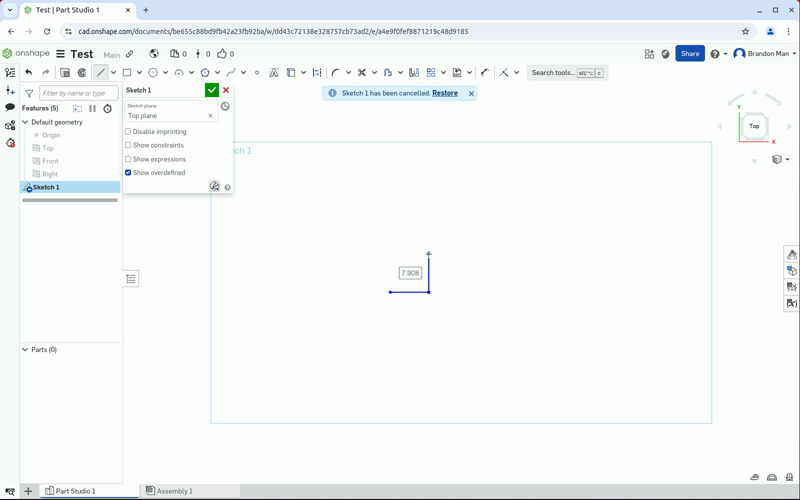
key_down(shift)
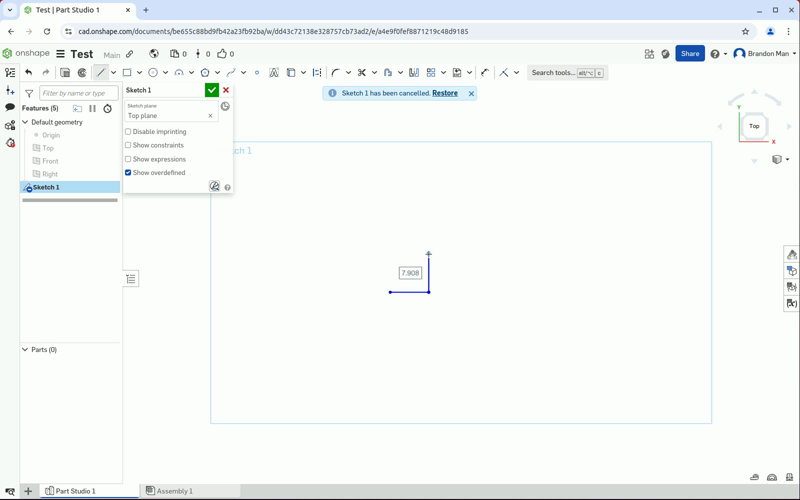
mouse_move(458, 253)
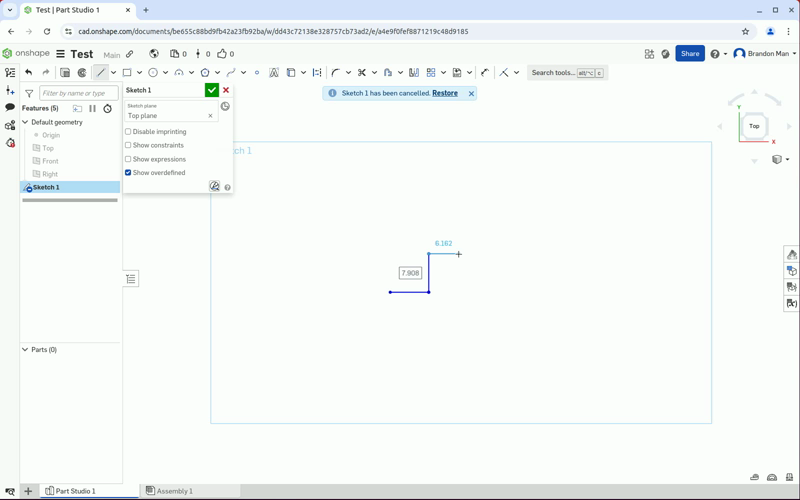
mouse_move(390, 253)
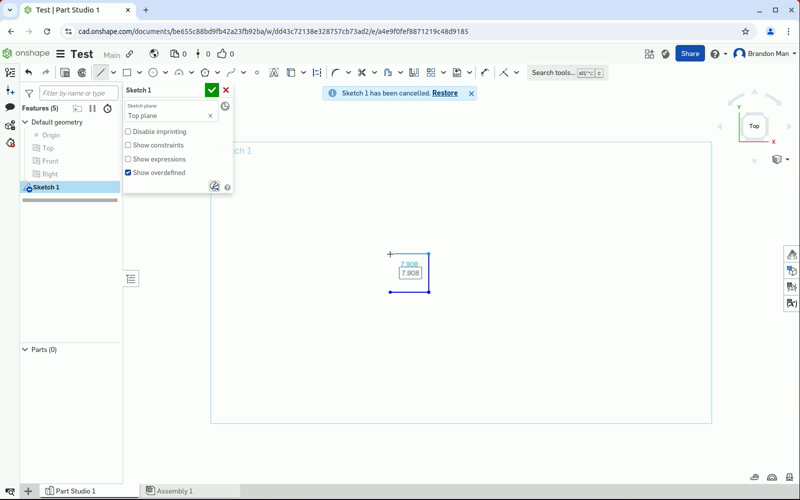
click(390, 253)
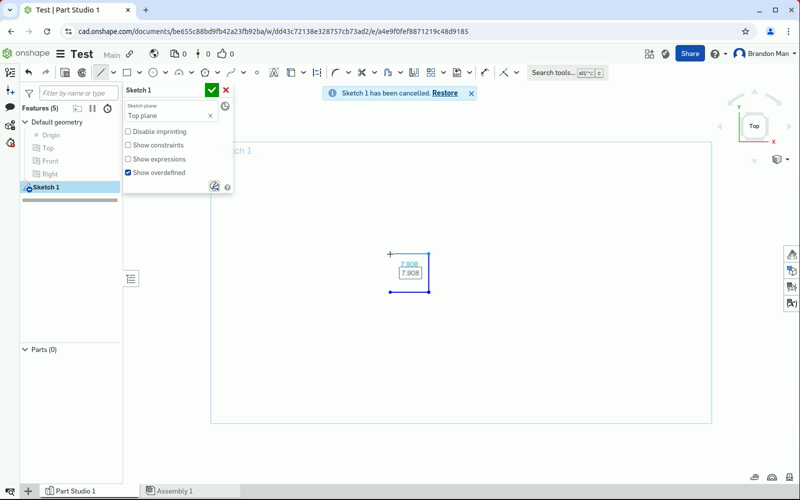
key_up(shift)
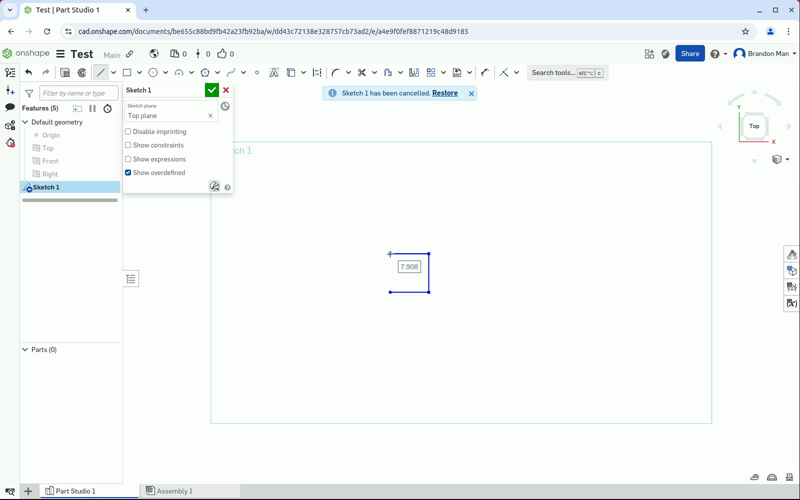
mouse_move(420, 253)
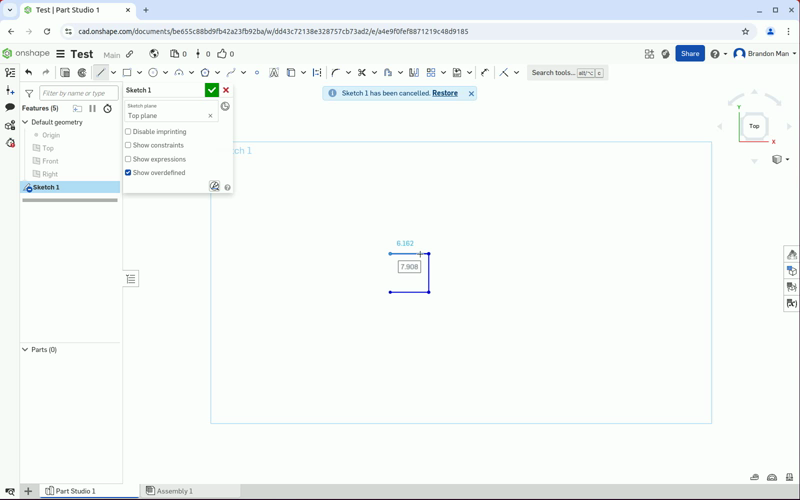
key_down(shift)
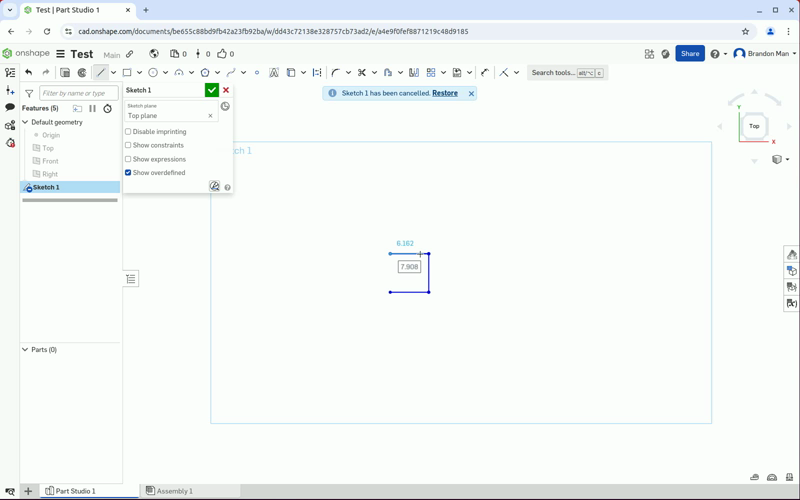
mouse_move(390, 292)
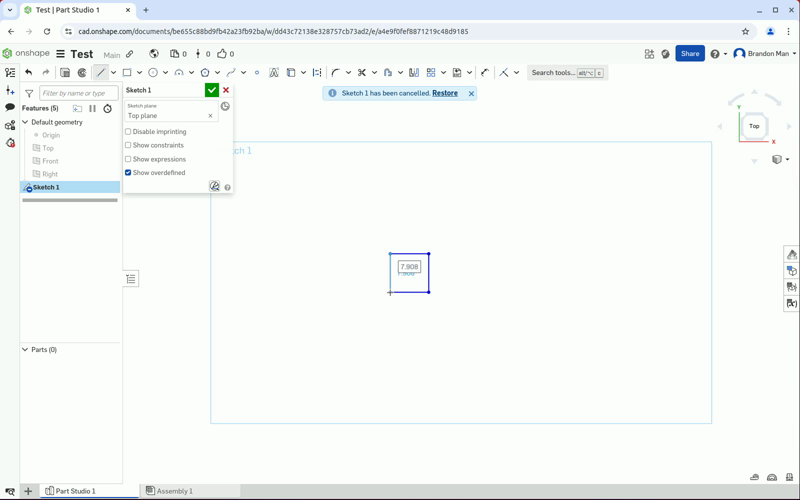
key_up(shift)
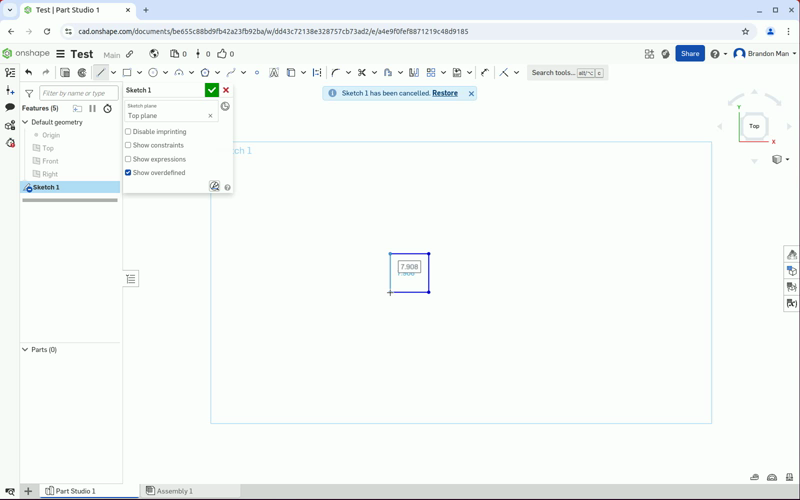
click(390, 292)
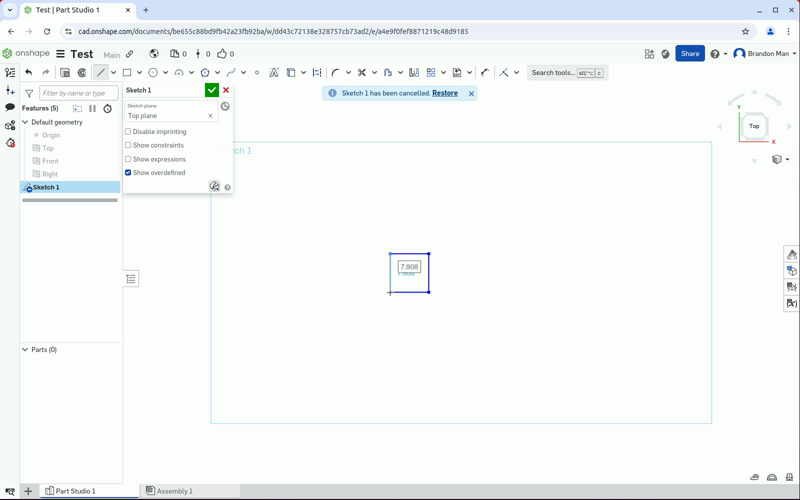
key(esc)
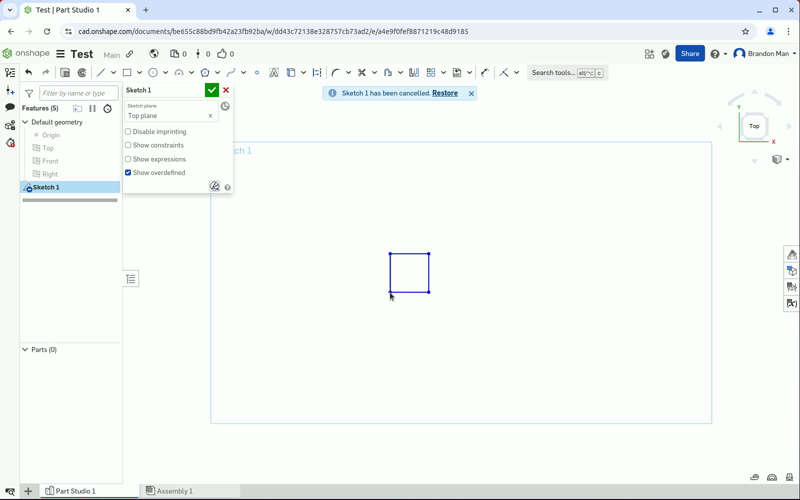
mouse_move(423, 258)
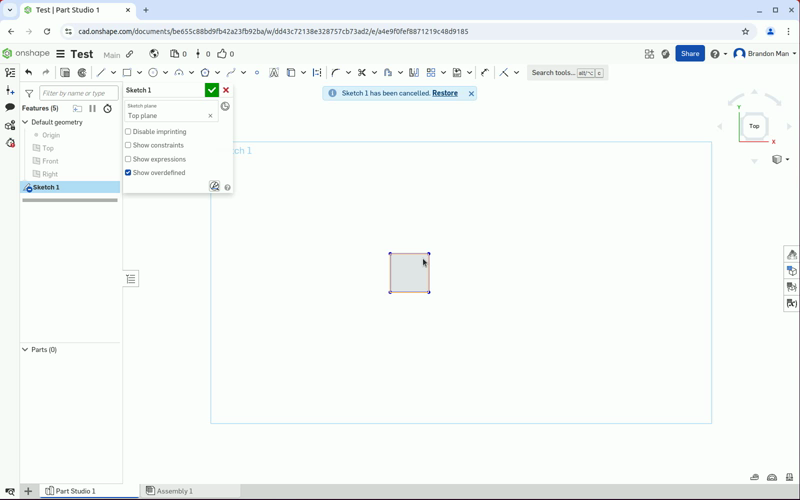
scroll(6)
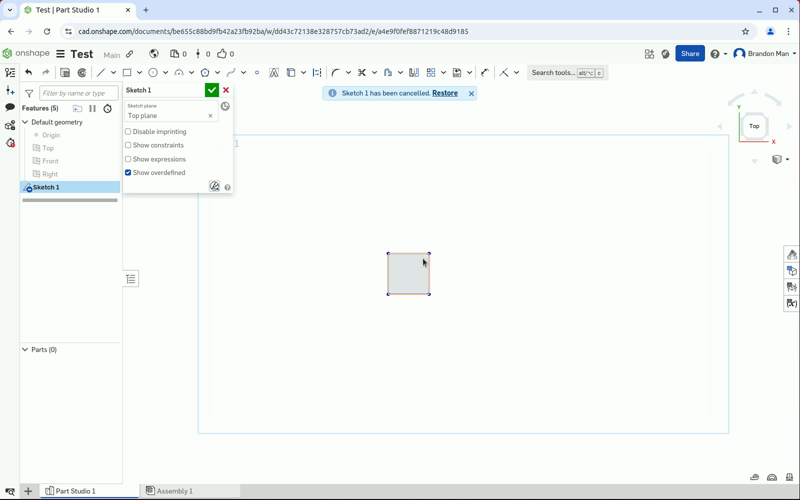
scroll(6)
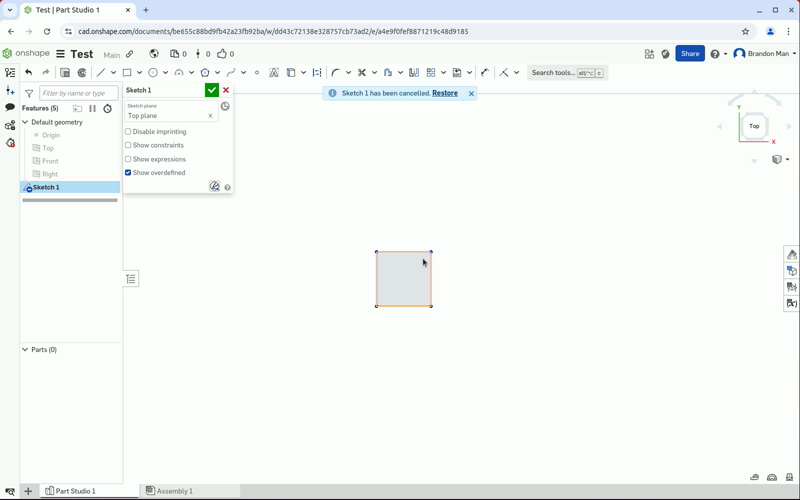
scroll(6)
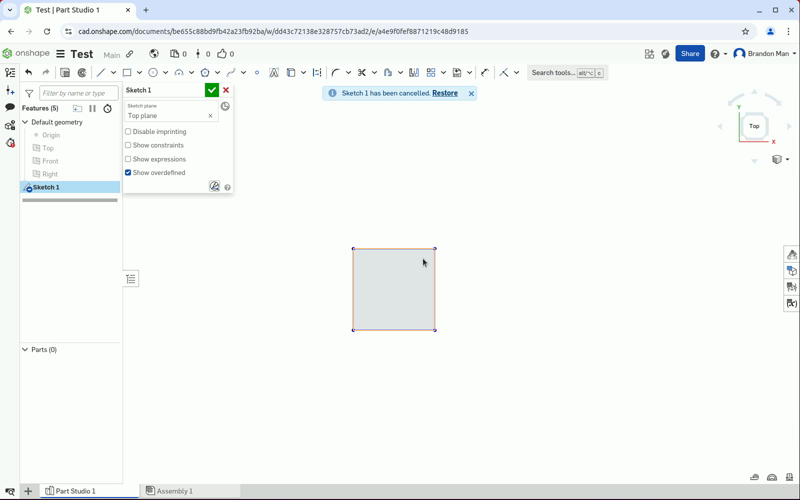
scroll(6)
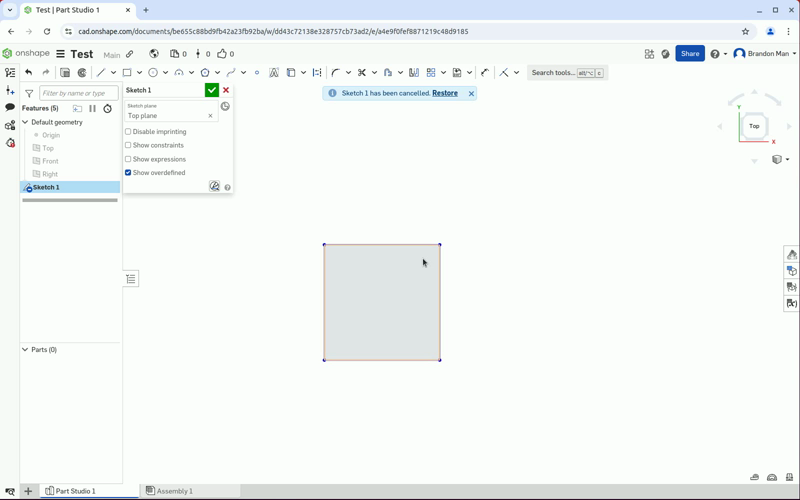
scroll(6)
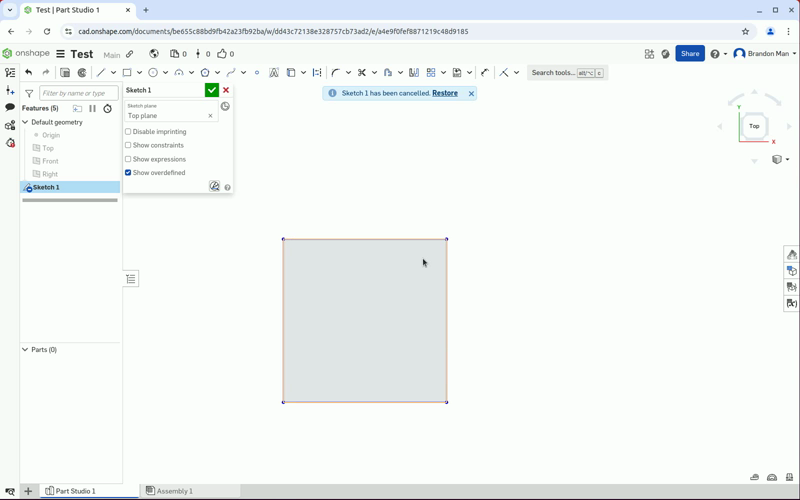
scroll(6)
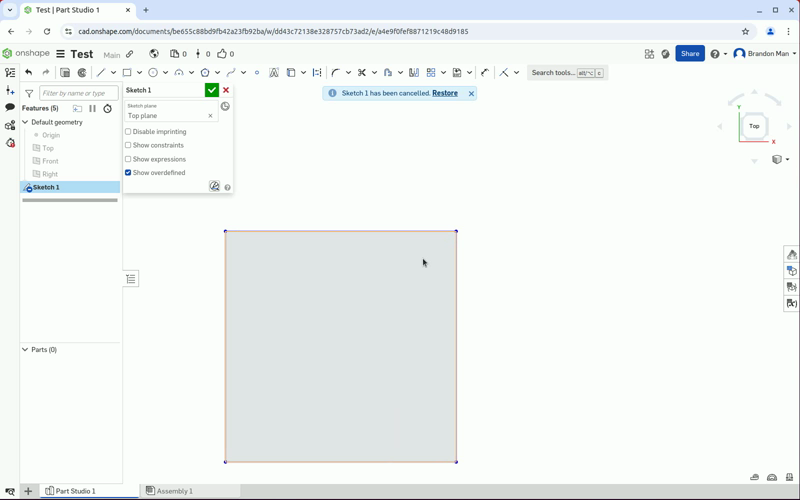
scroll(6)
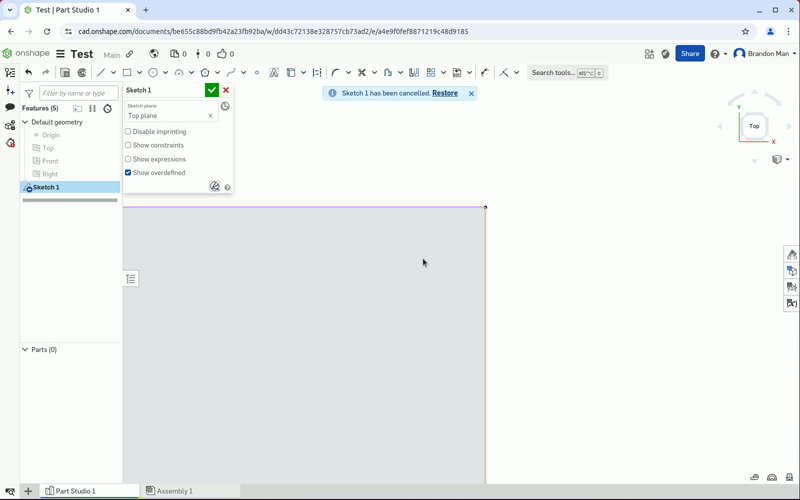
click(423, 258)
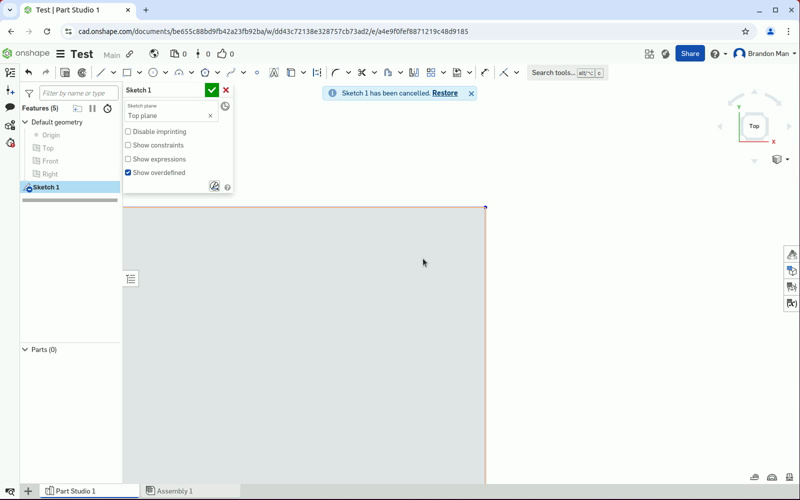
scroll(-6)
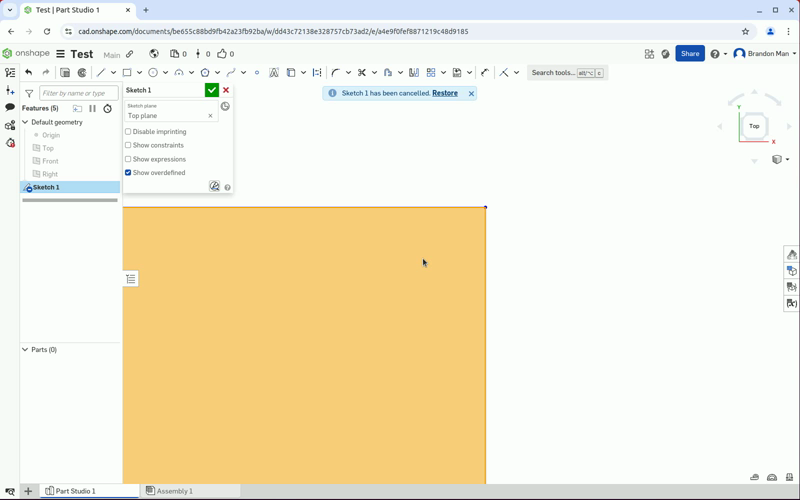
scroll(-6)
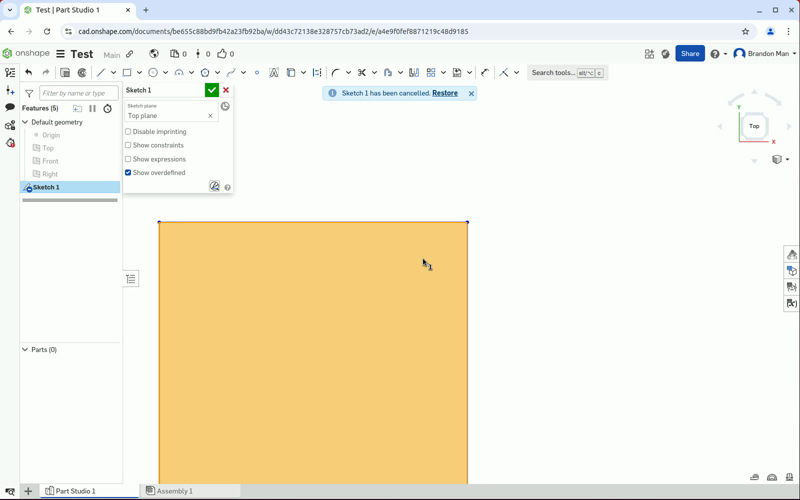
scroll(-6)
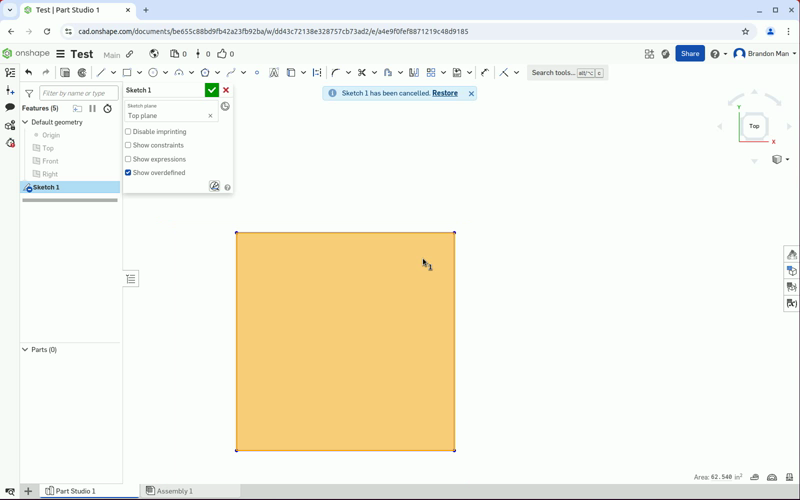
scroll(-6)
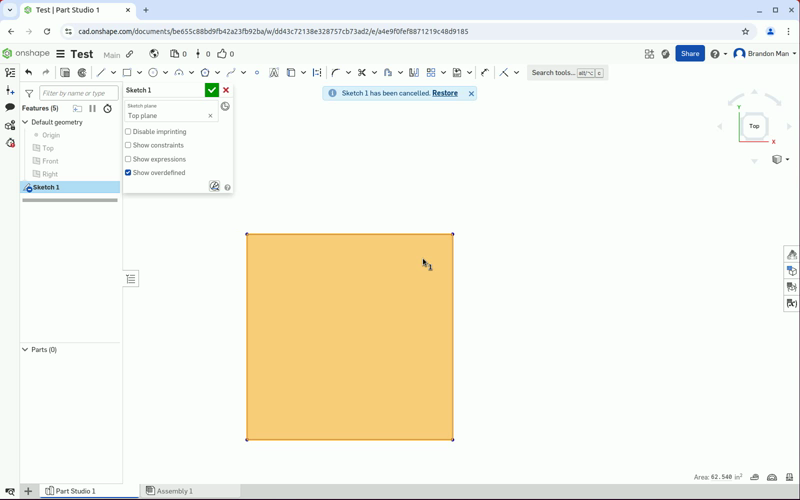
scroll(-6)
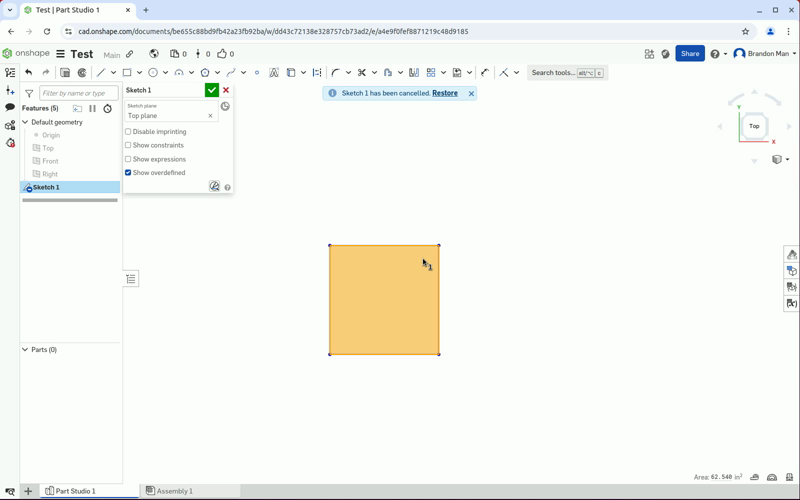
scroll(-6)
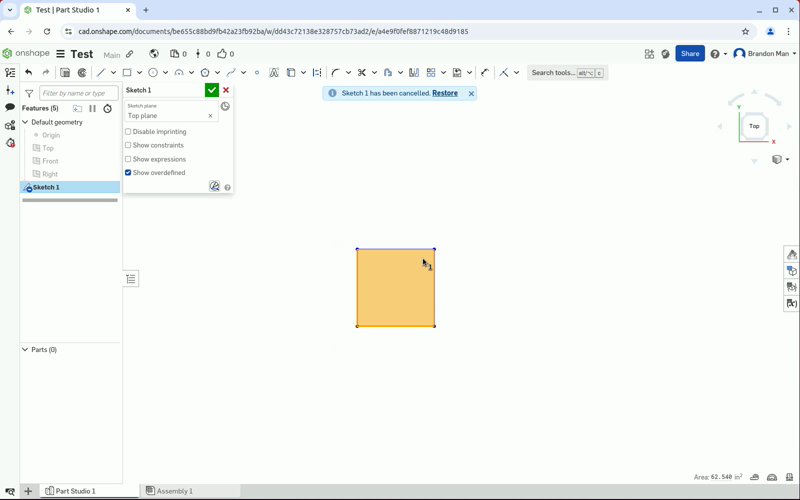
scroll(-6)
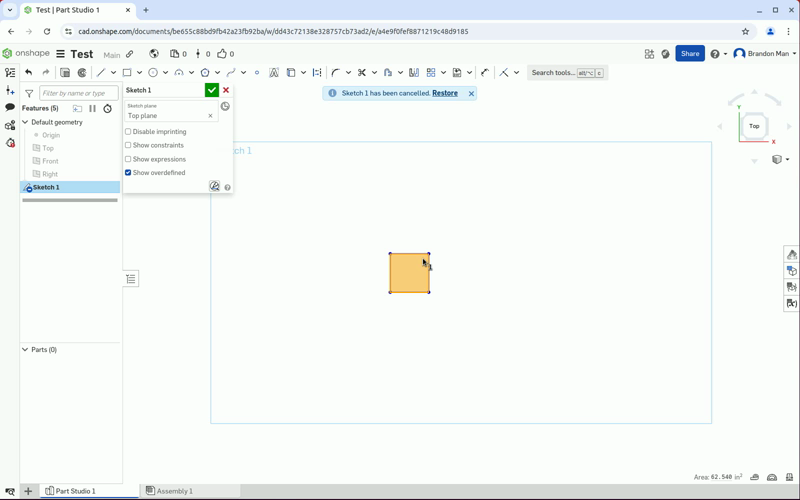
mouse_move(73, 352)
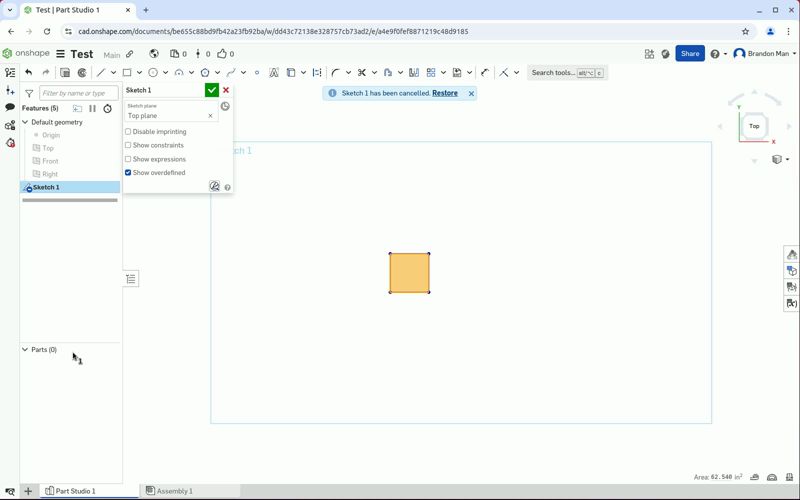
key(shift+y)
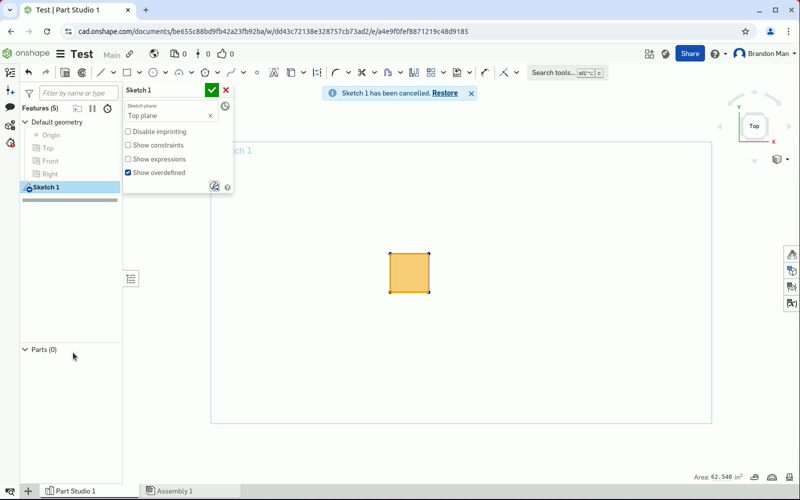
key(shift+e)
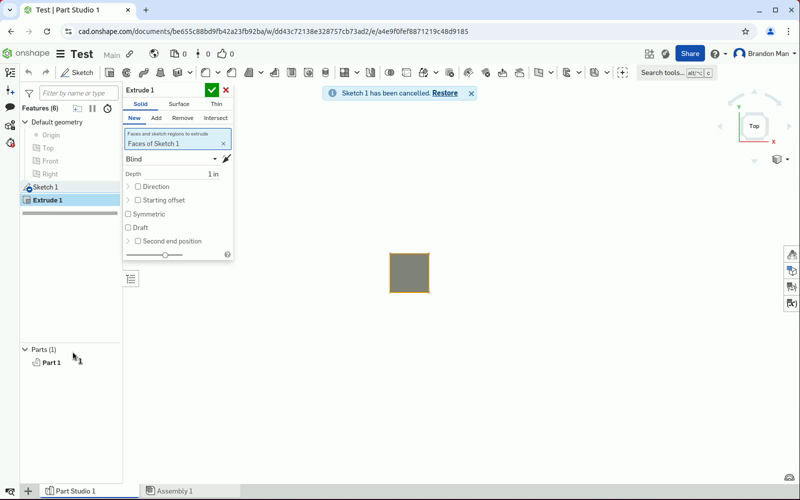
mouse_move(143, 106)
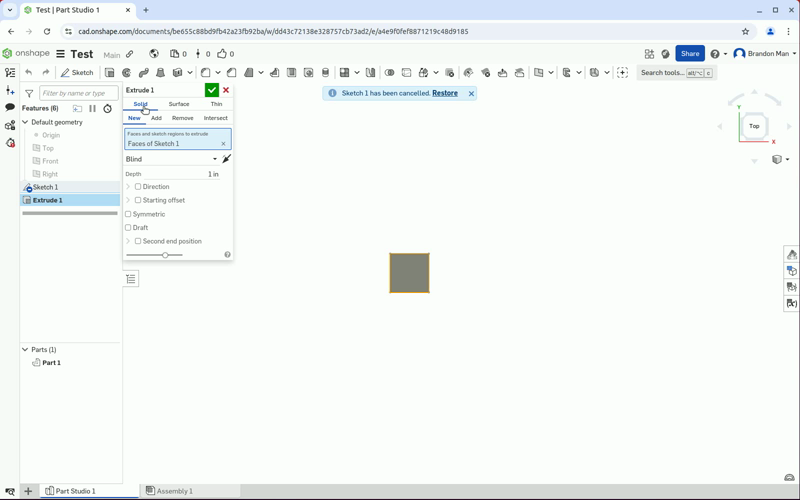
click(143, 106)
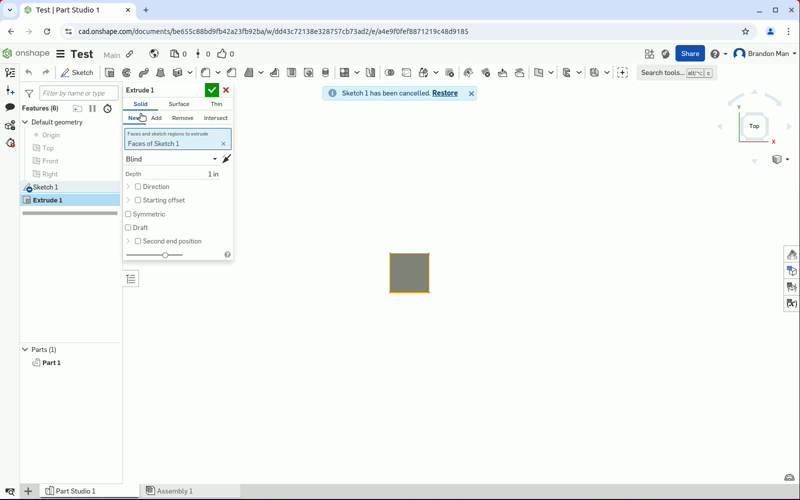
mouse_move(137, 120)
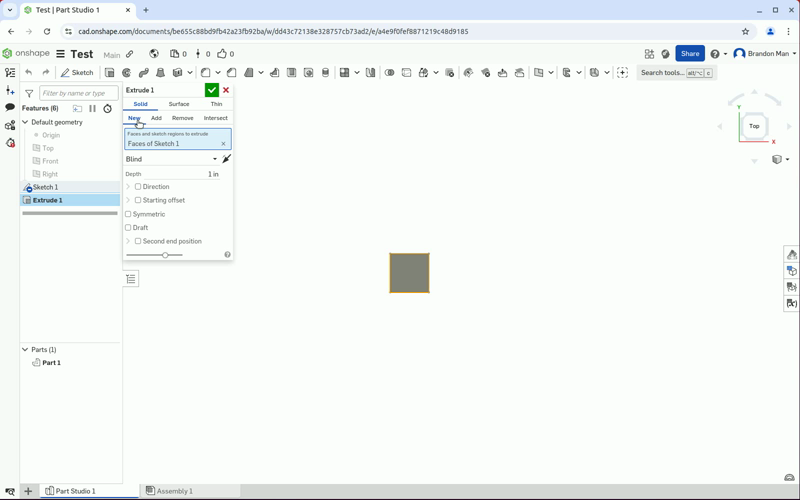
click(137, 120)
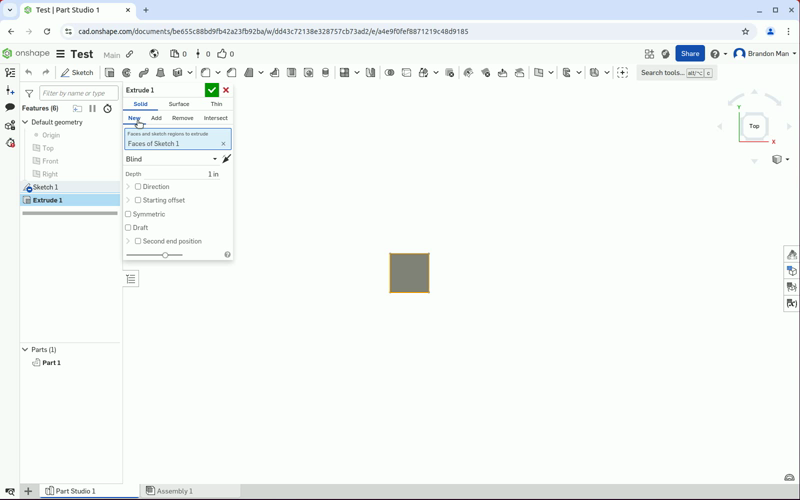
key(tab, 4)
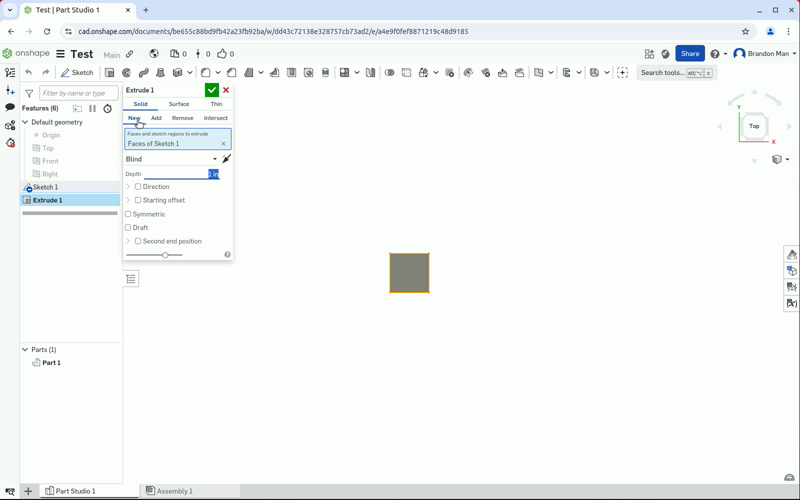
text(23.108)
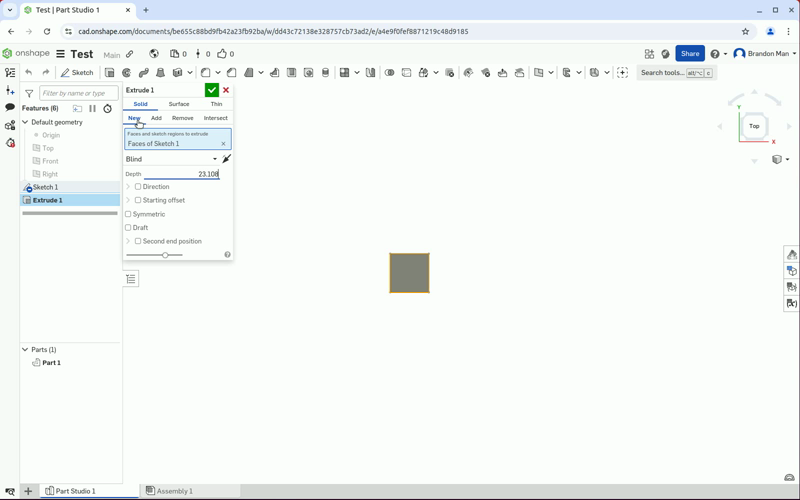
key(enter)
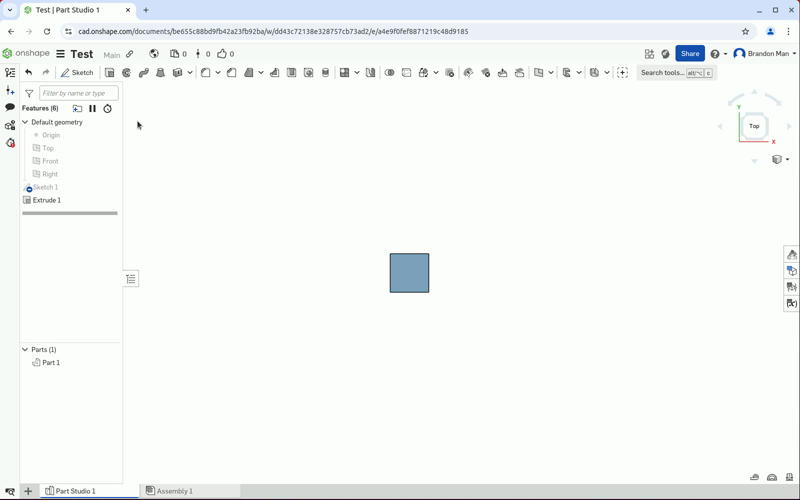
key(shift+h)
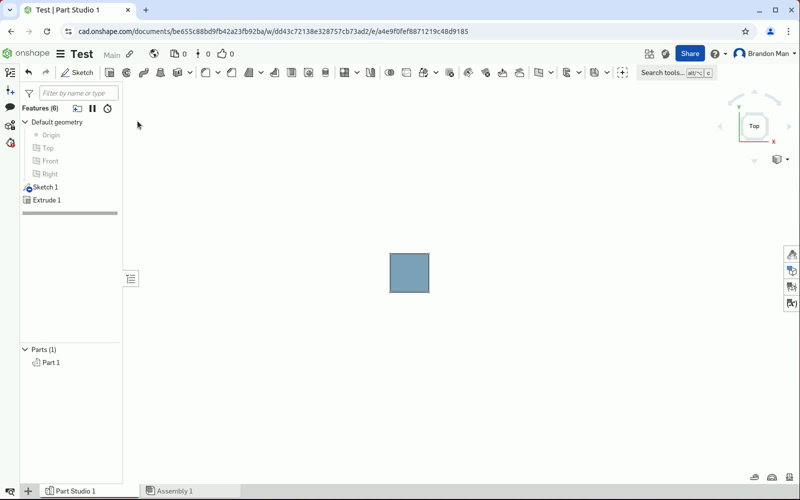
key(shift+h)
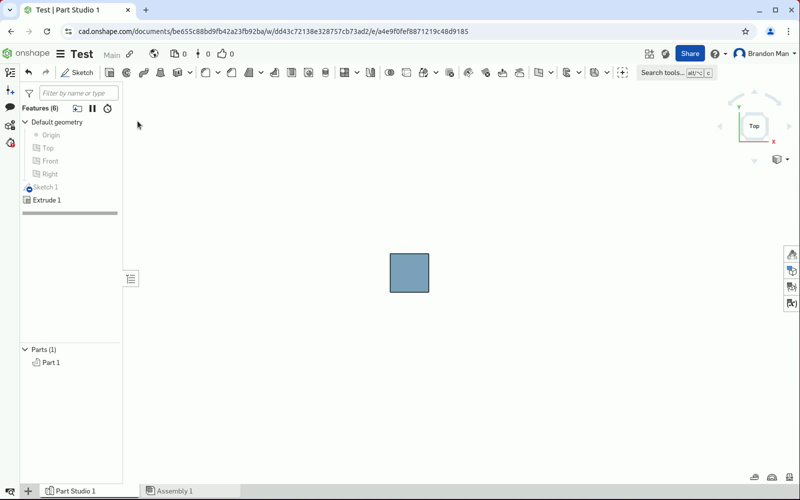
mouse_move(73, 189)
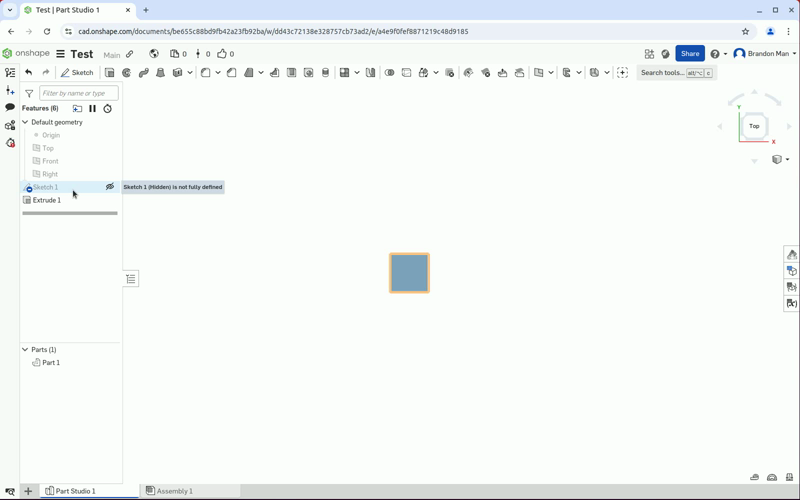
click(73, 189)
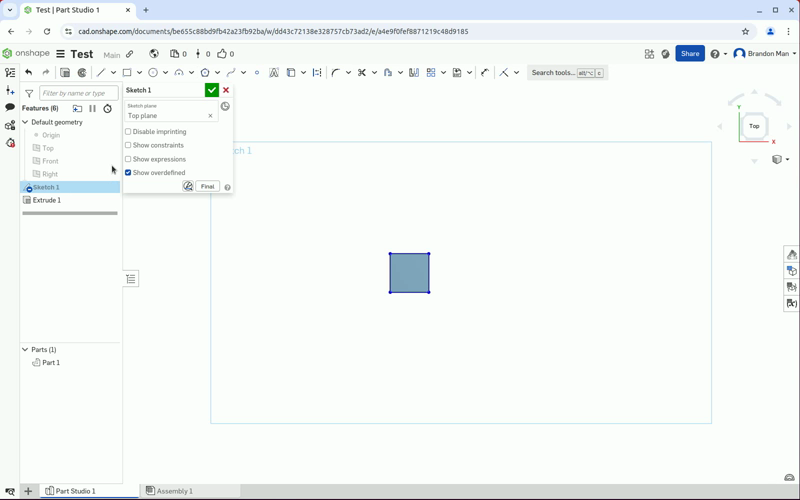
mouse_move(229, 92)
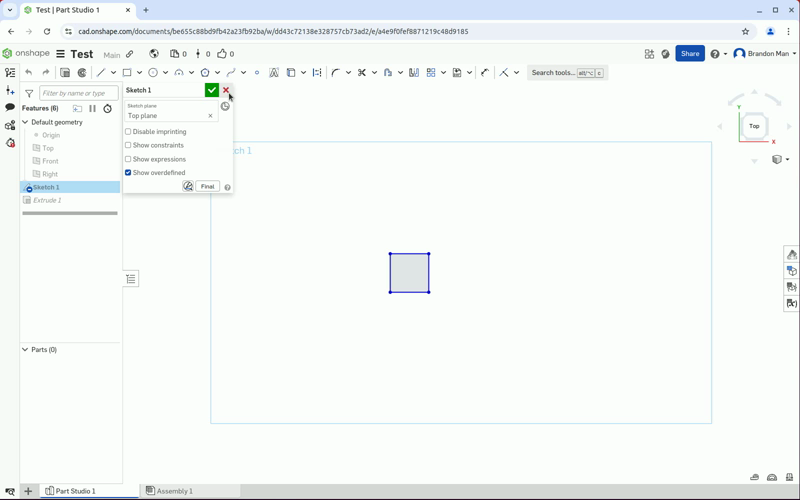
click(229, 92)
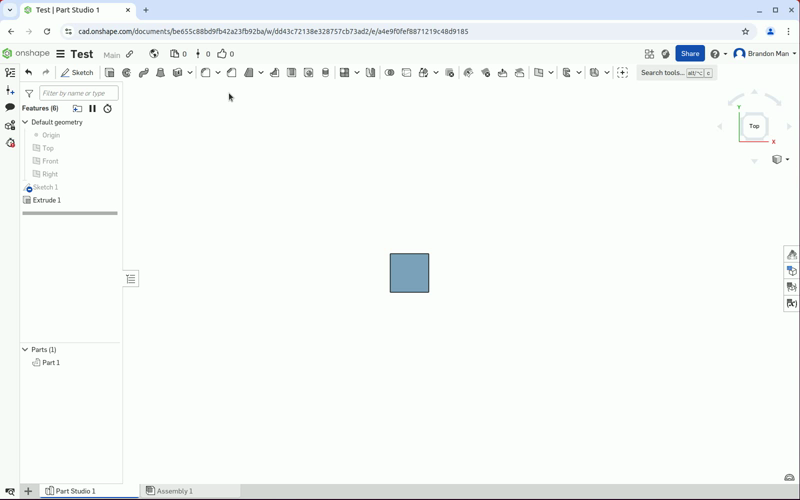
mouse_move(73, 352)
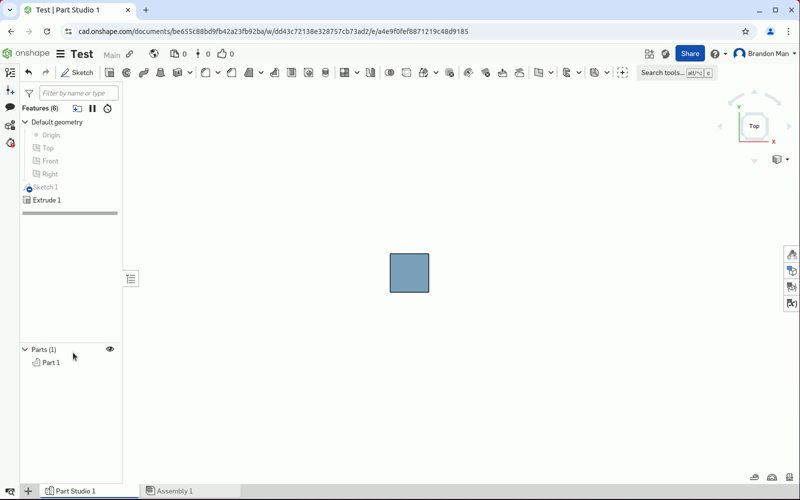
key(y)
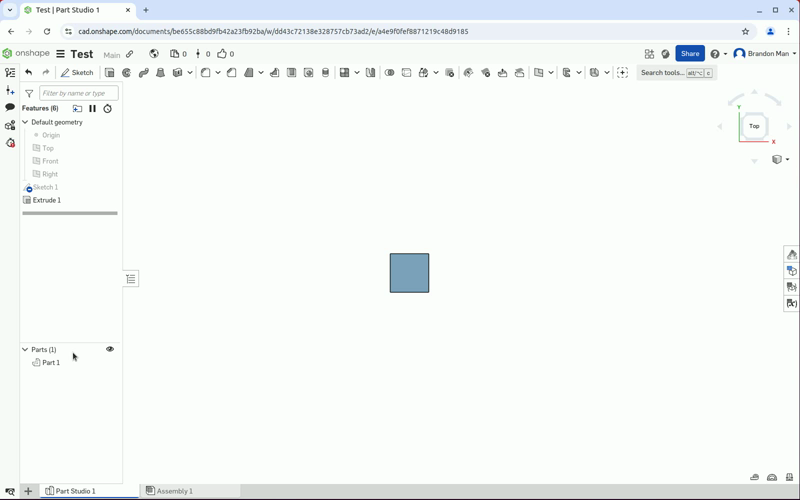
key(shift+p)
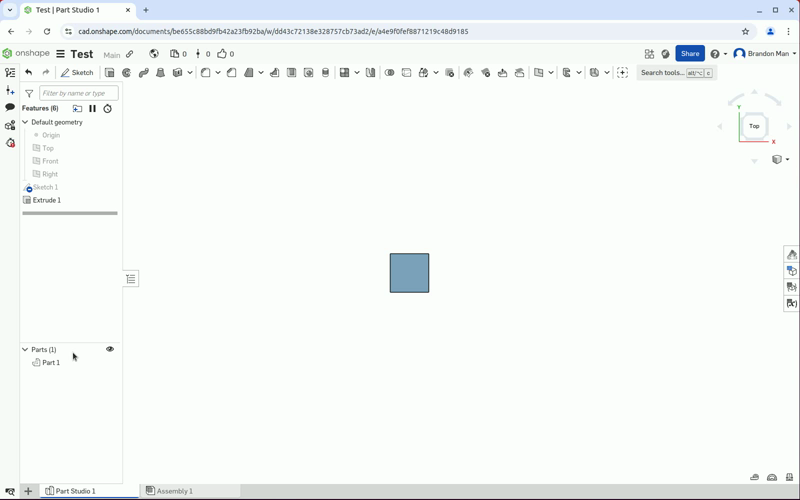
key(space)
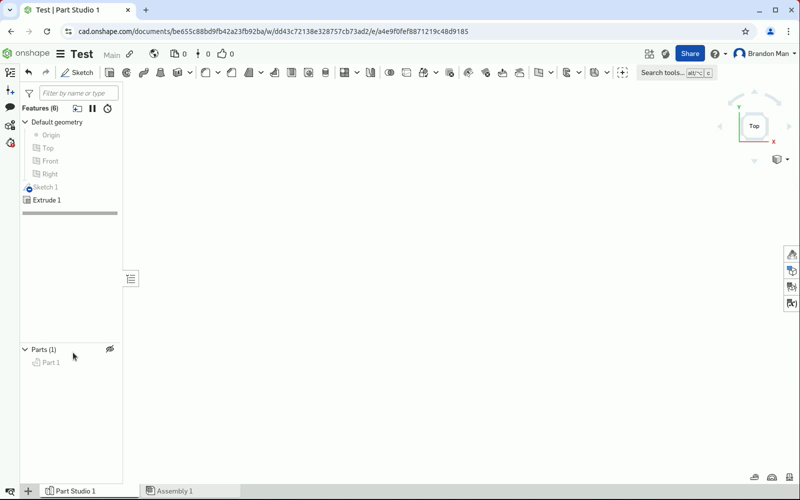
key_down(shift)
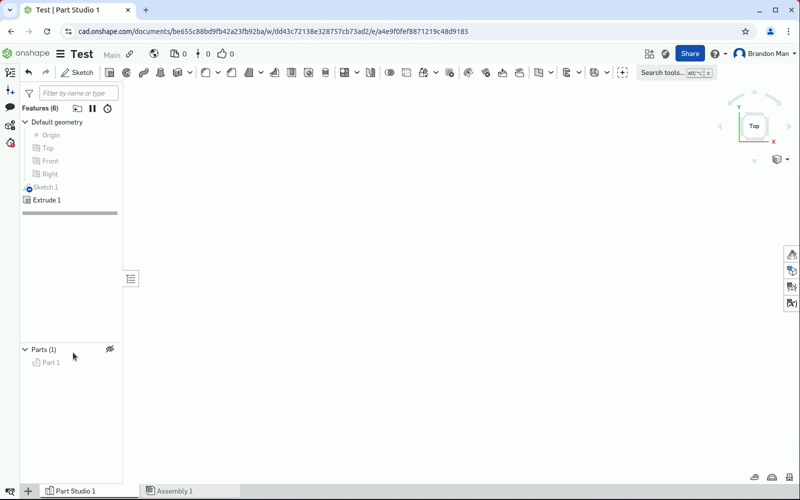
key(up)
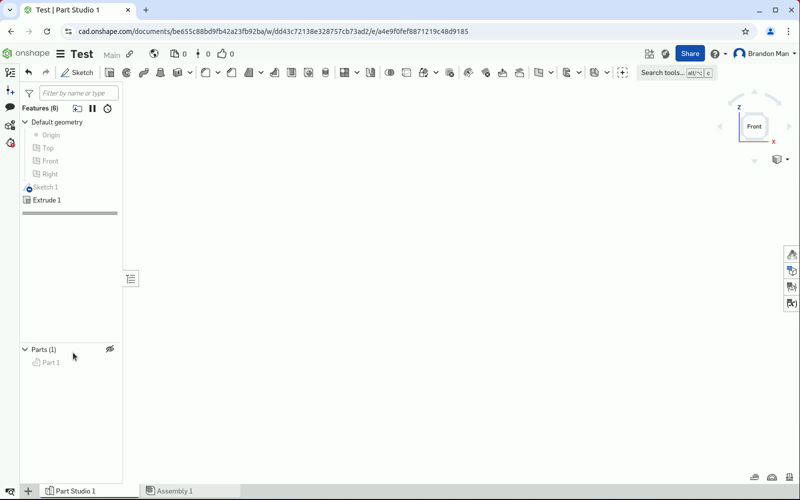
key_up(shift)
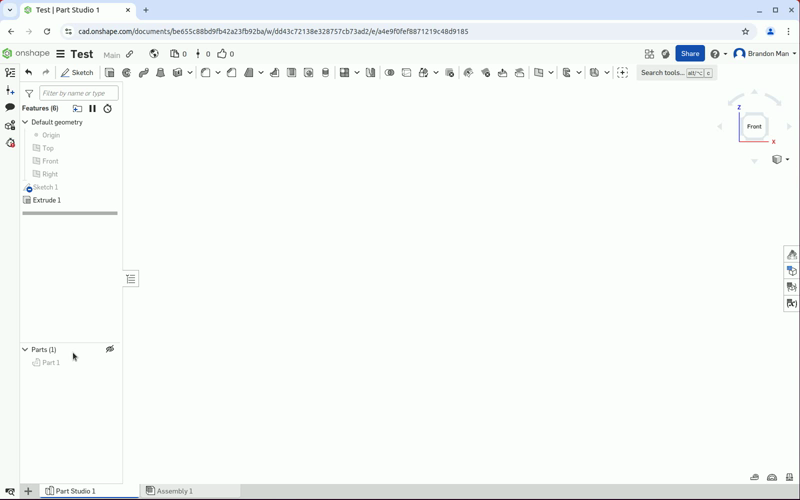
mouse_move(73, 352)
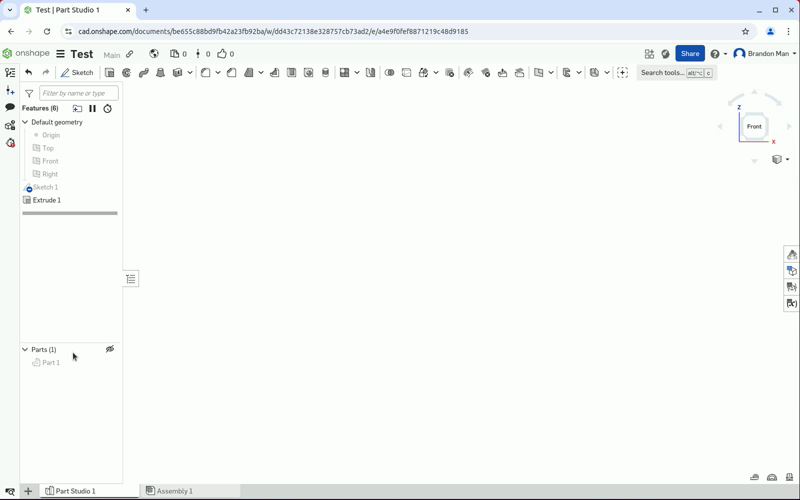
key(shift+y)
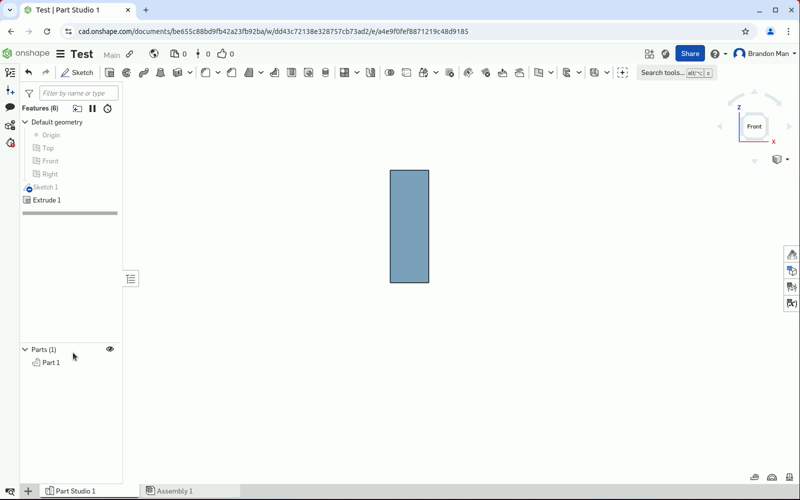
mouse_move(541, 75)
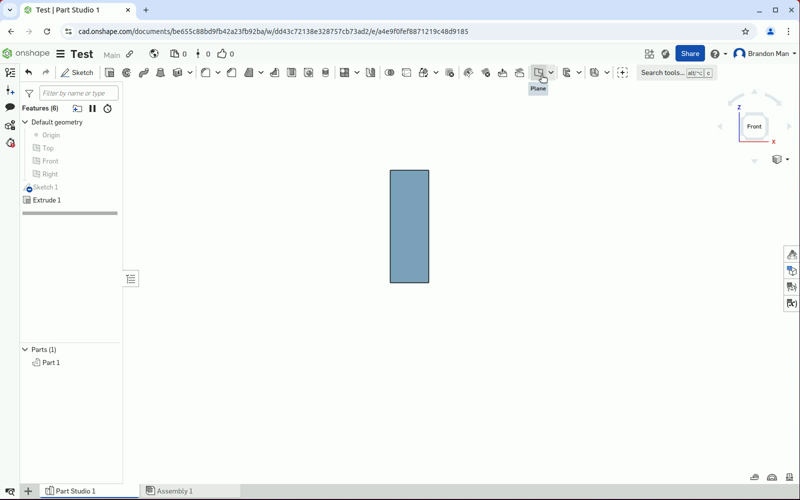
click(541, 75)
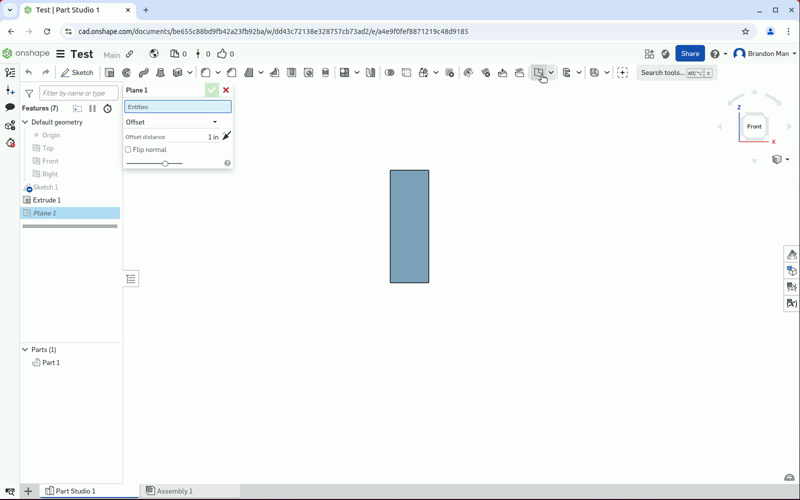
mouse_move(73, 163)
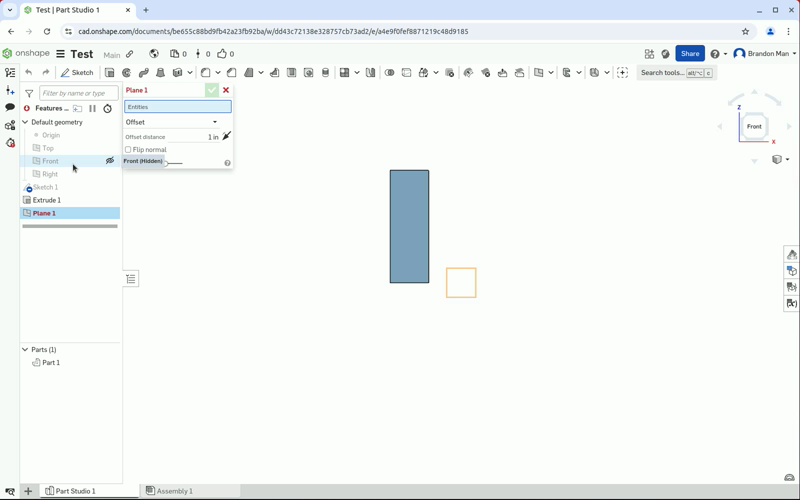
click(73, 163)
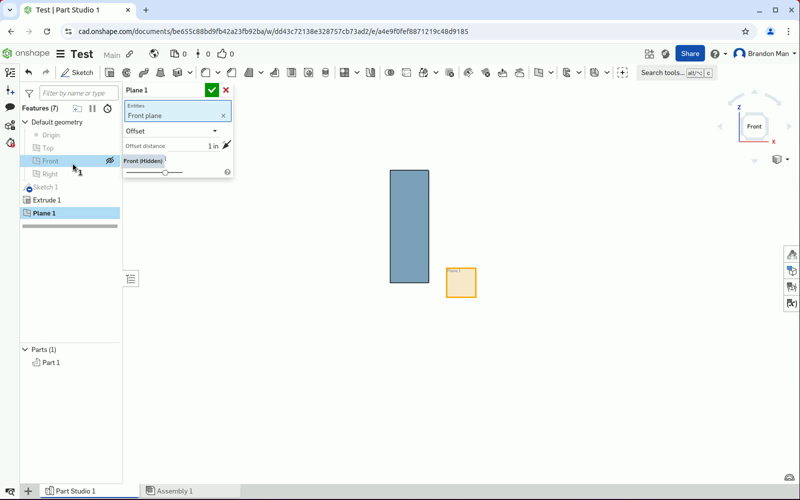
key(tab, 2)
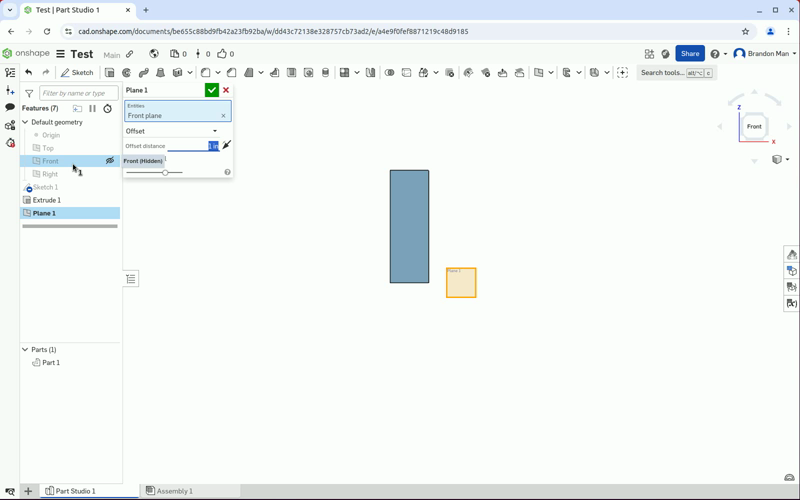
text(1.91)
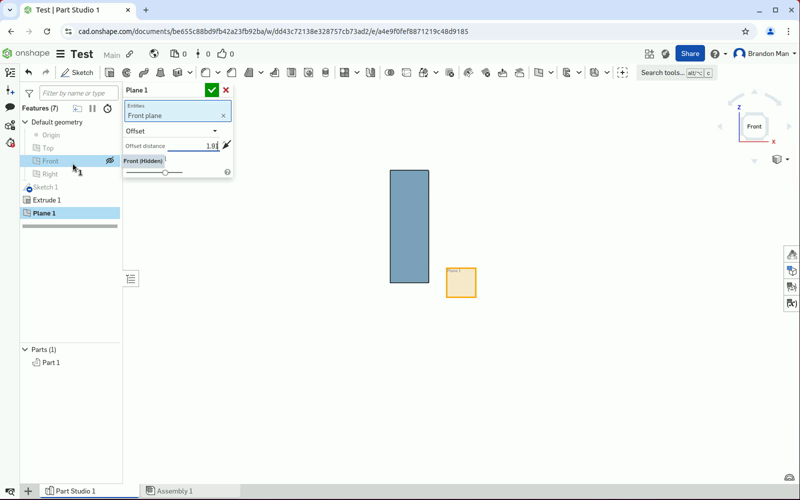
key(enter, 2)
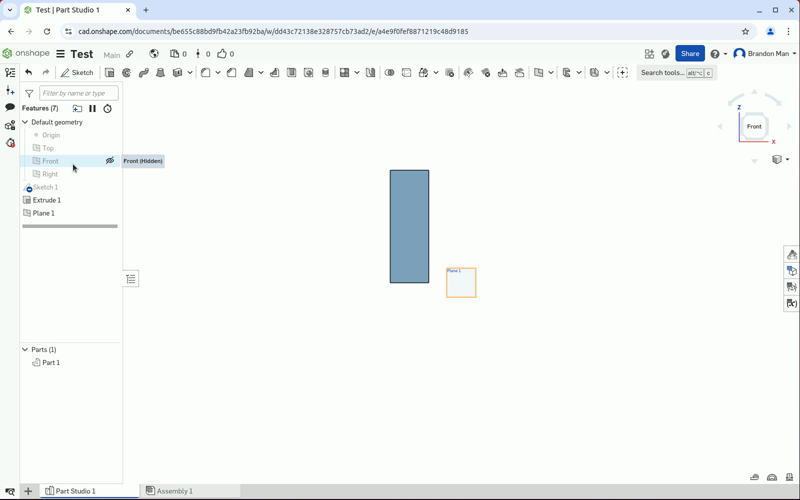
key(shift+s)
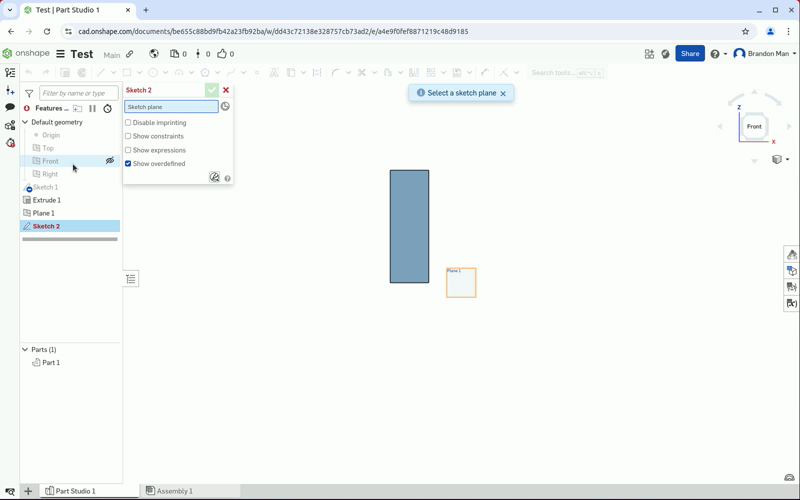
mouse_move(73, 215)
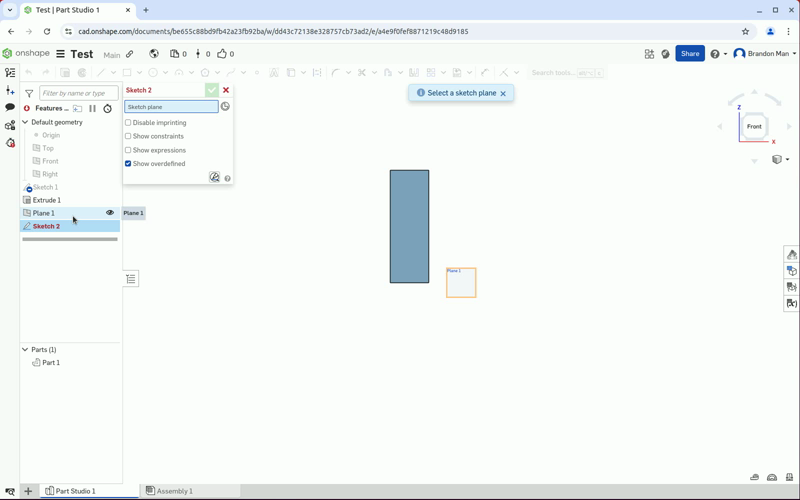
click(73, 215)
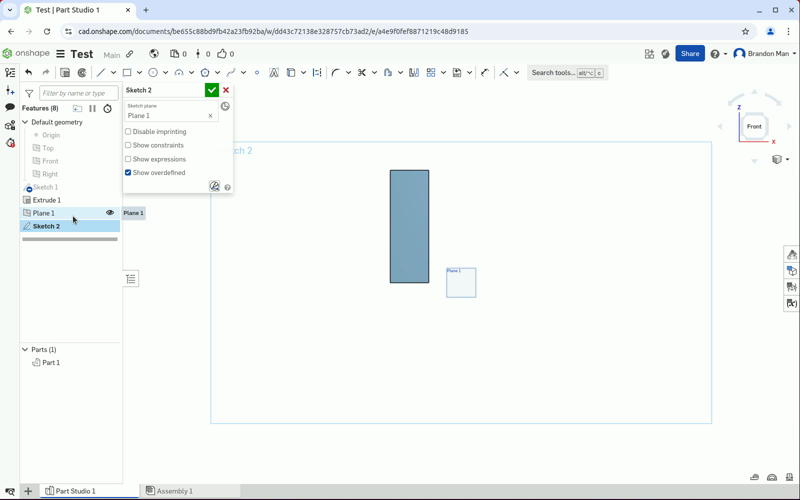
mouse_move(73, 352)
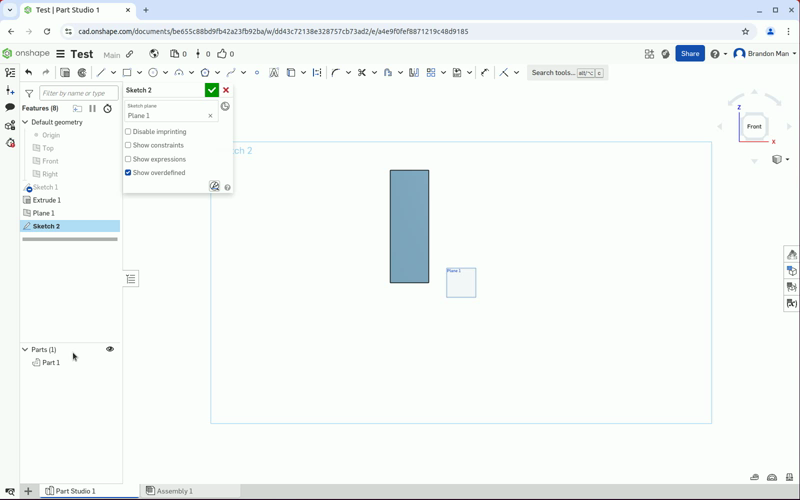
key(y)
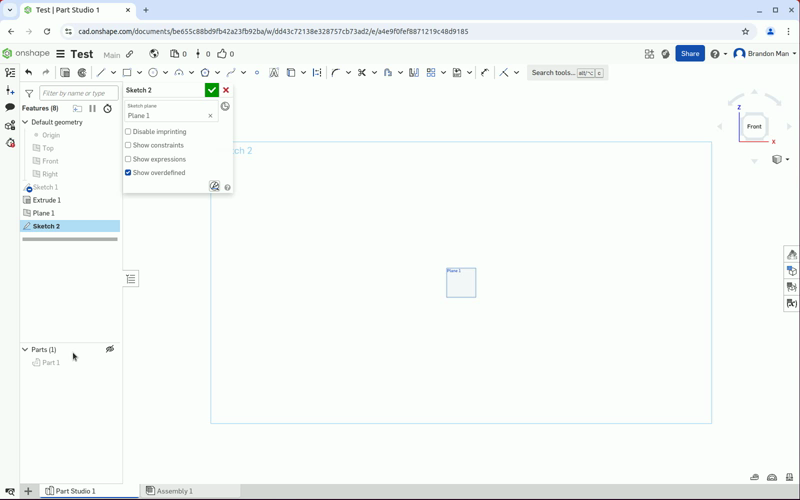
key(l)
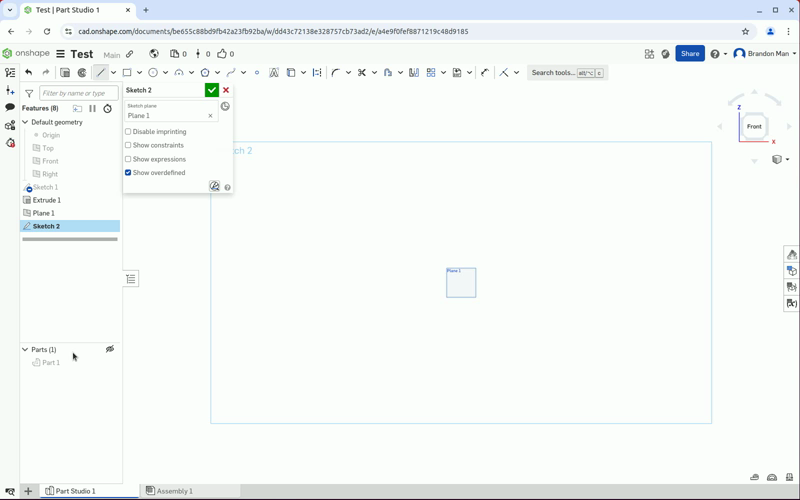
key_down(shift)
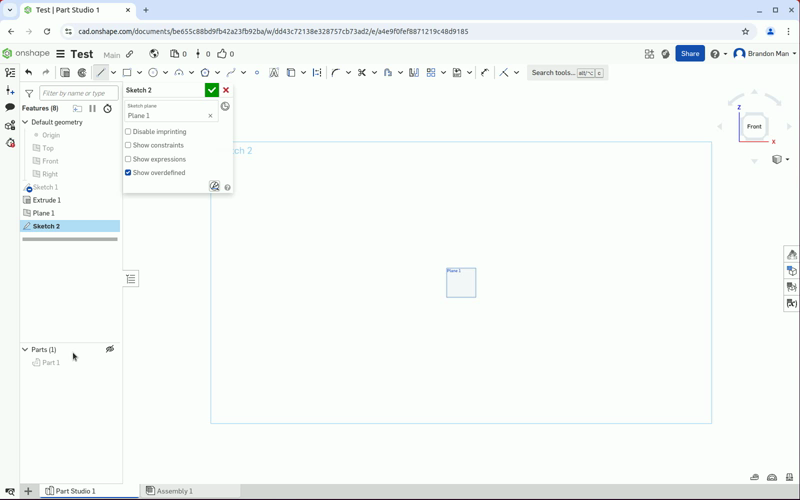
mouse_move(390, 282)
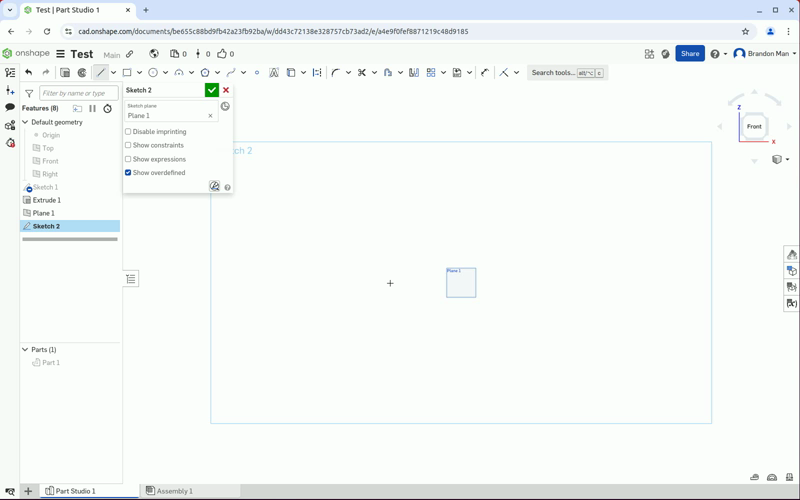
click(390, 282)
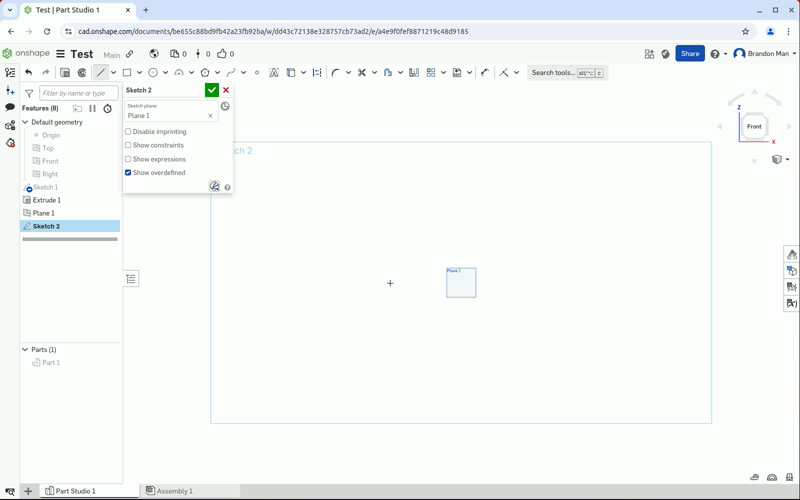
key_up(shift)
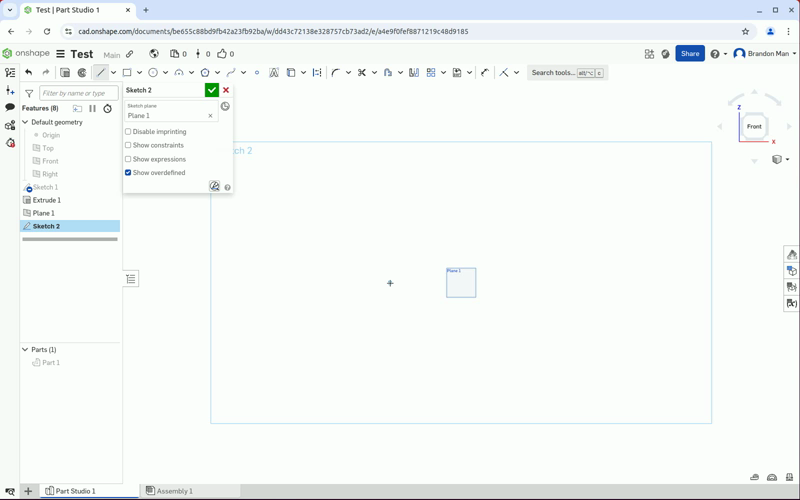
key_down(shift)
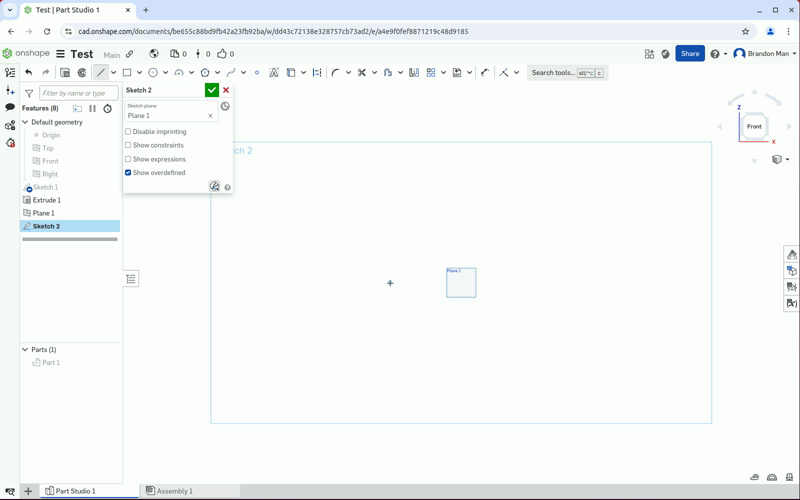
mouse_move(420, 282)
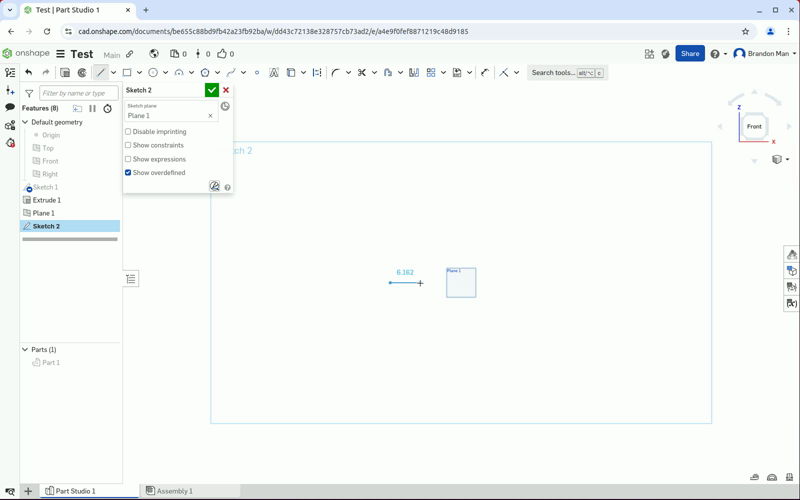
mouse_move(428, 282)
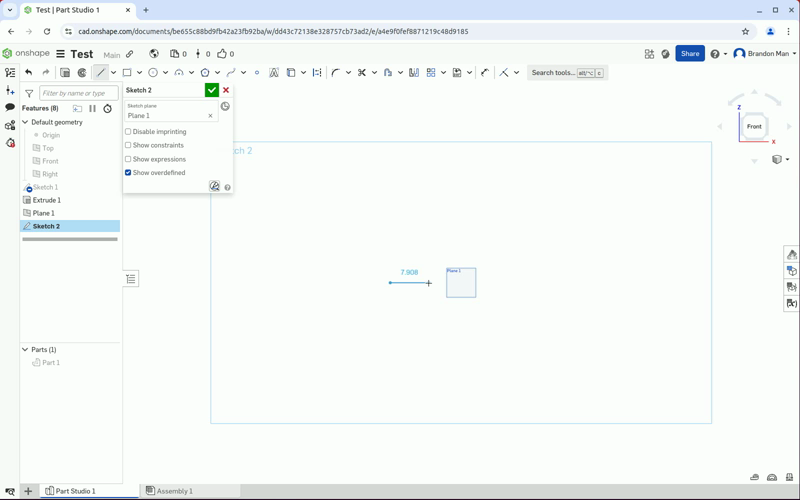
click(428, 282)
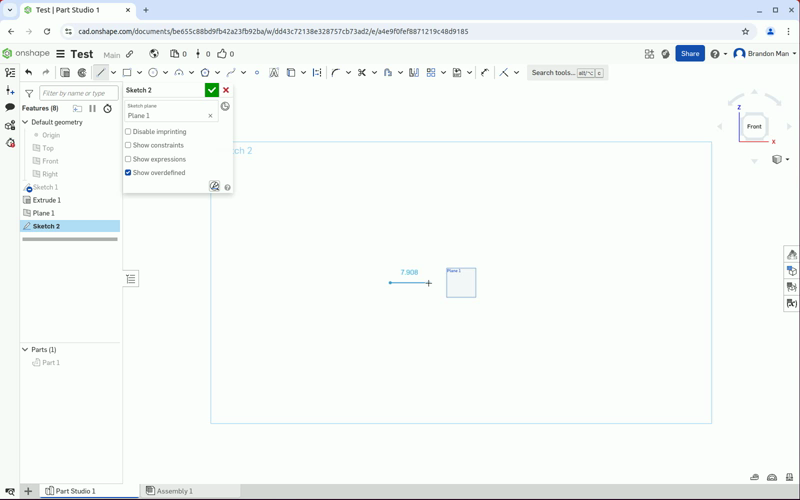
key_up(shift)
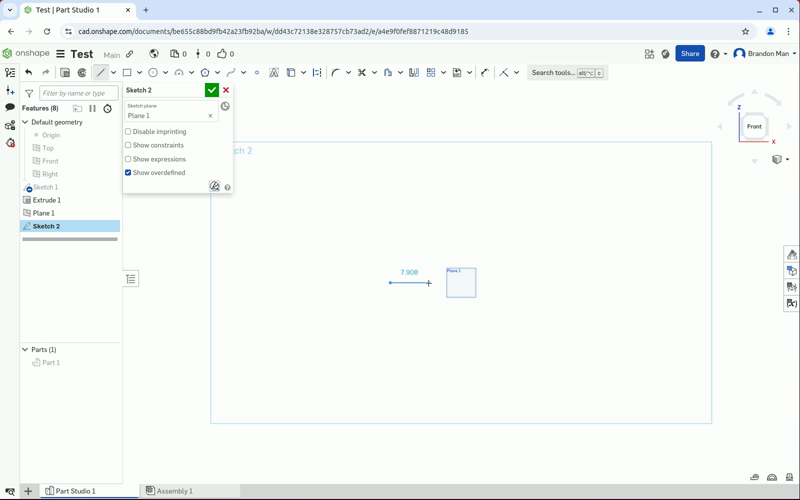
key_down(shift)
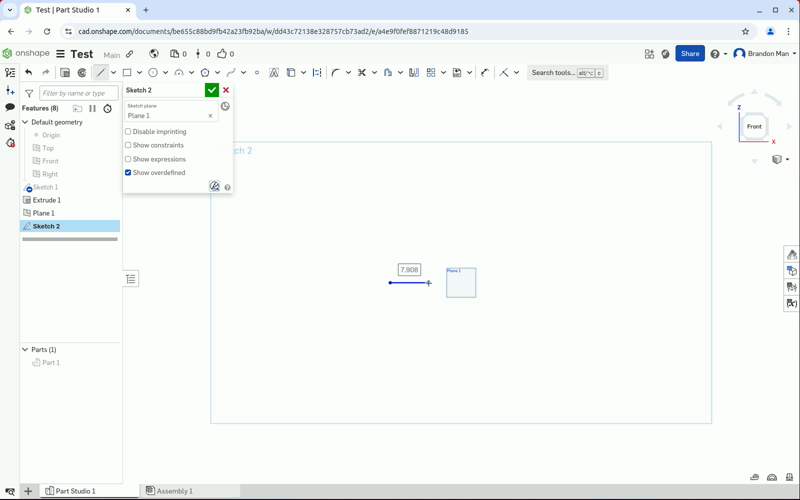
mouse_move(458, 282)
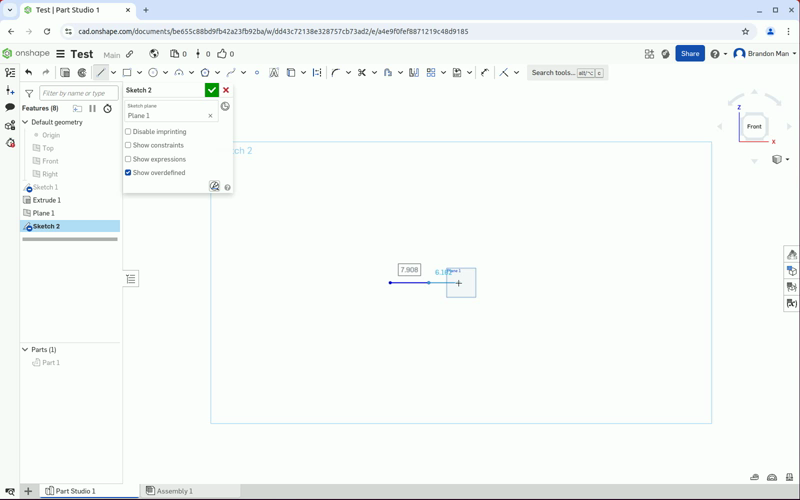
mouse_move(428, 244)
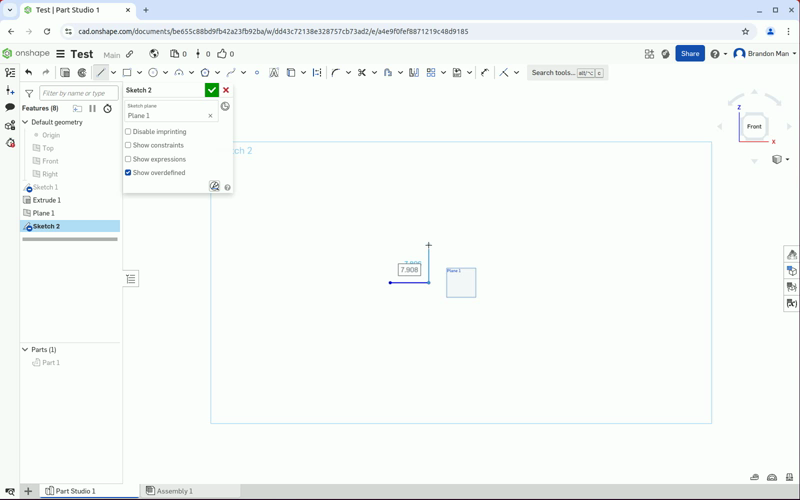
click(428, 244)
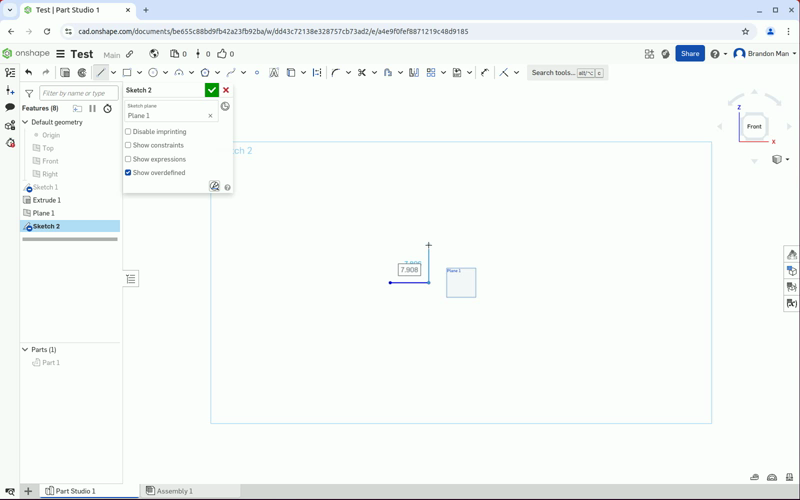
key_up(shift)
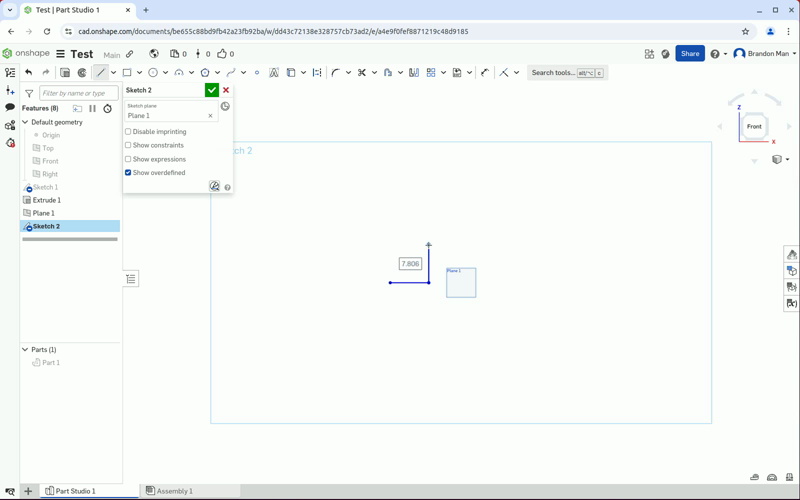
key_down(shift)
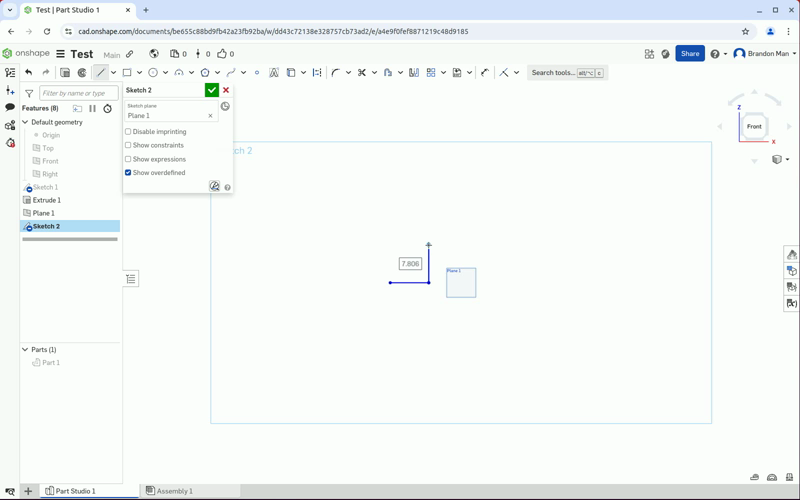
mouse_move(458, 244)
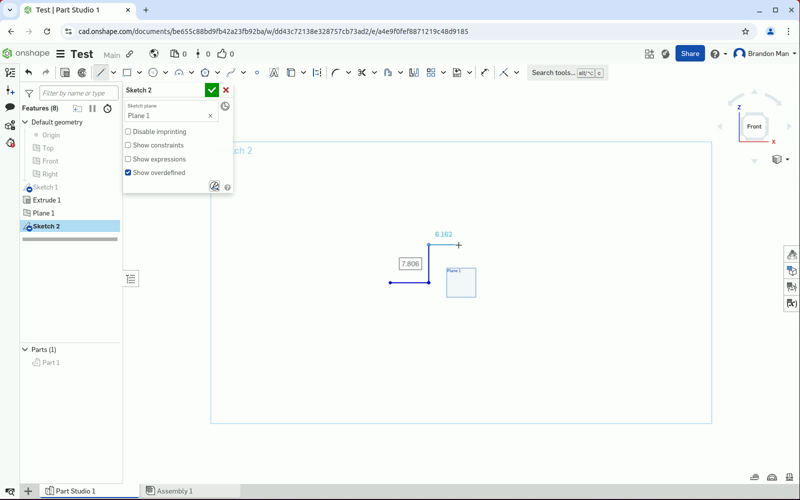
mouse_move(390, 244)
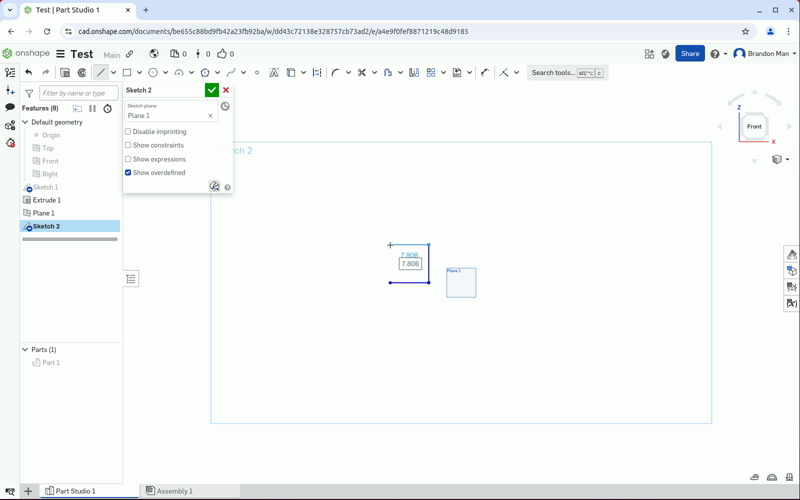
click(390, 244)
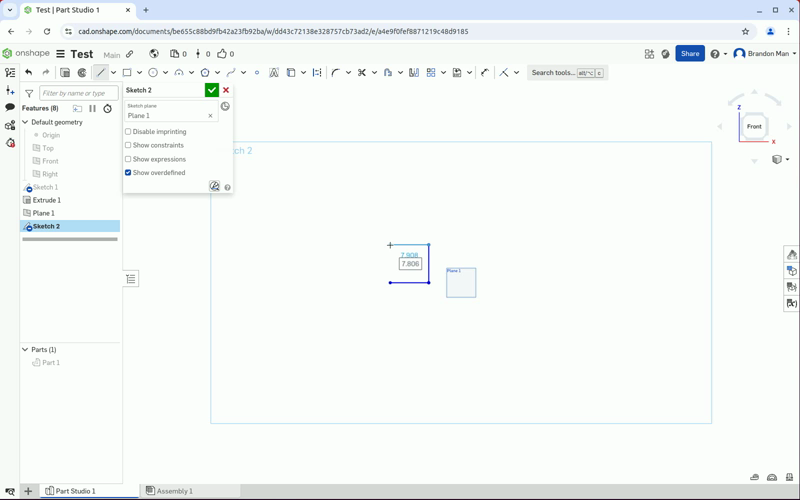
key_up(shift)
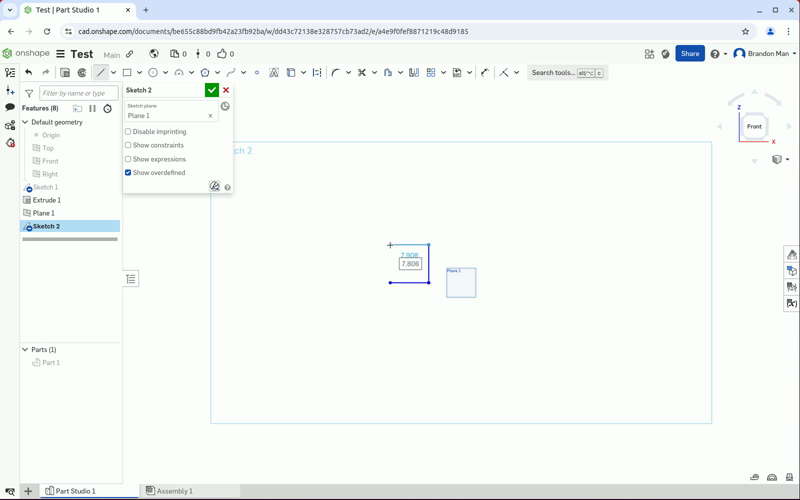
mouse_move(420, 244)
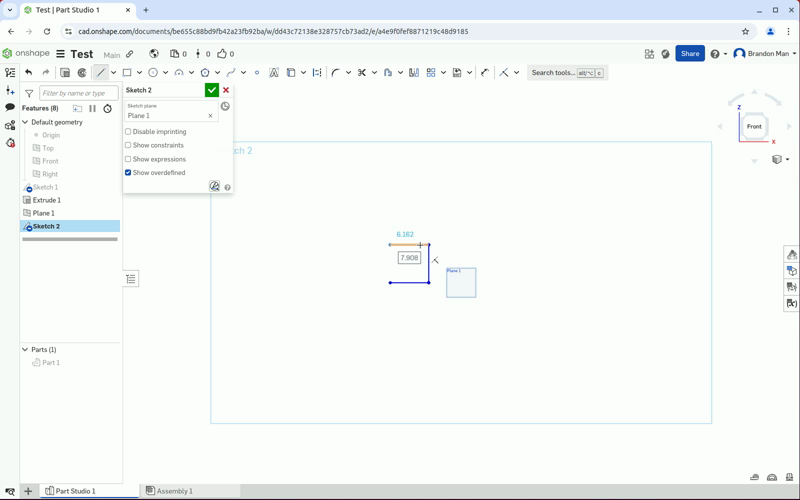
key_down(shift)
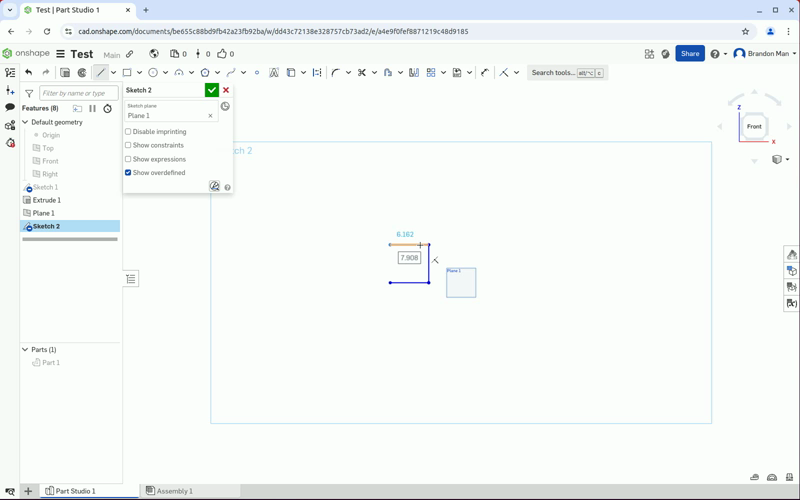
mouse_move(390, 282)
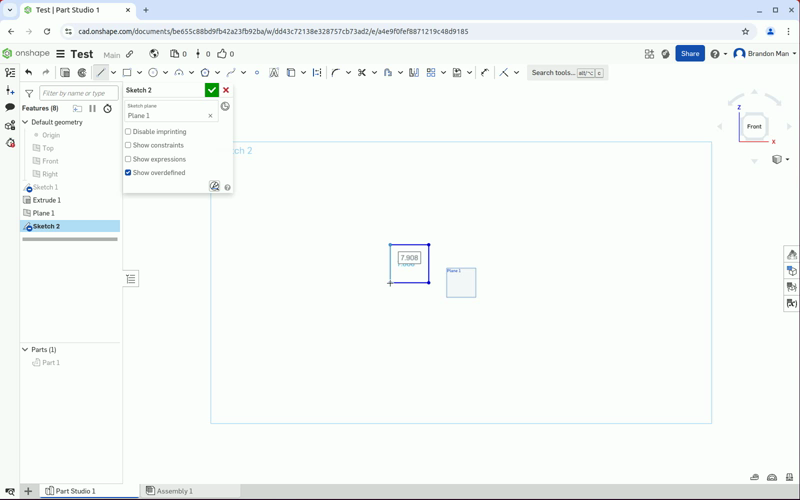
key_up(shift)
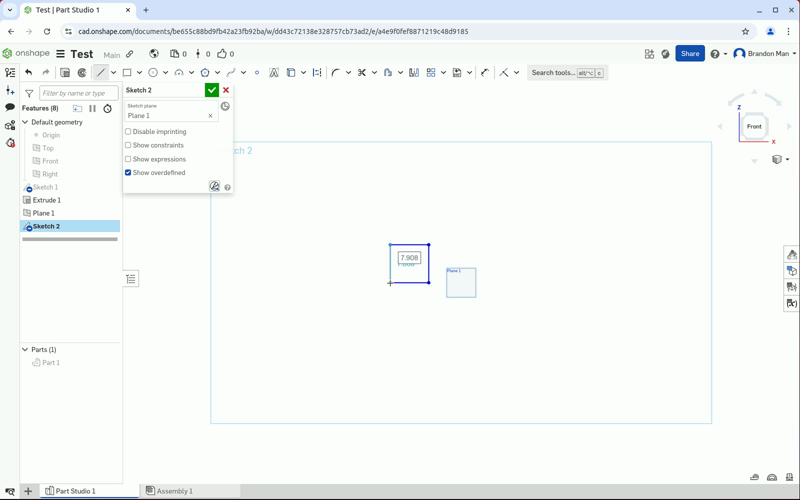
click(390, 282)
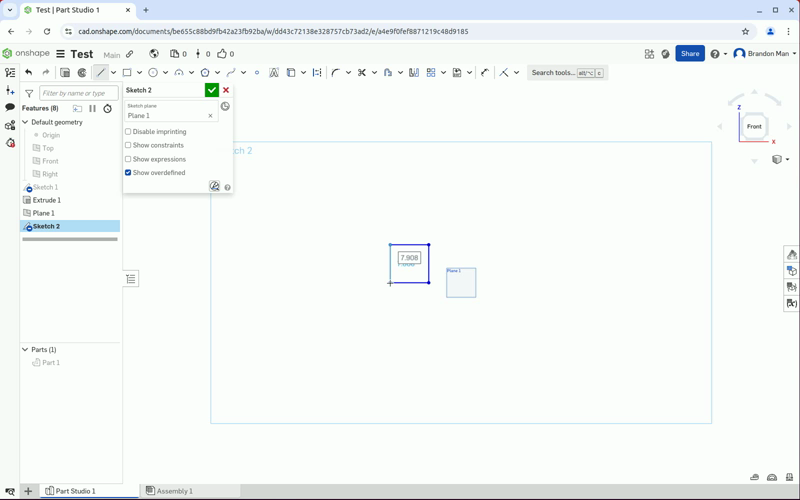
key(esc)
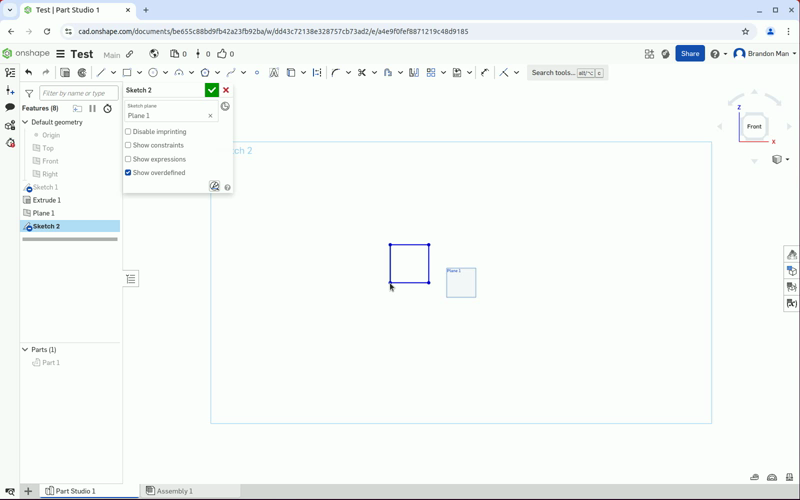
mouse_move(417, 245)
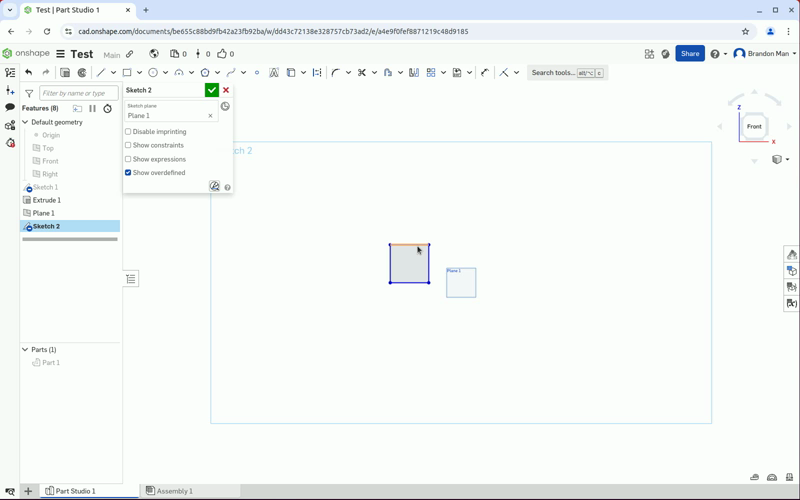
scroll(6)
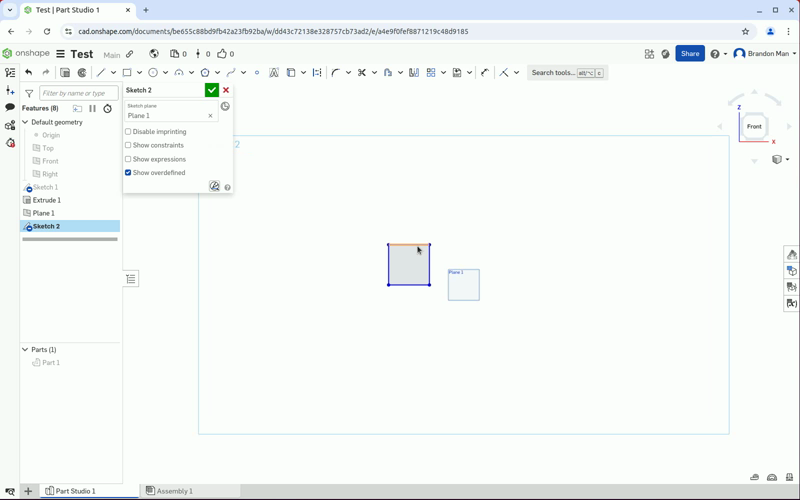
scroll(6)
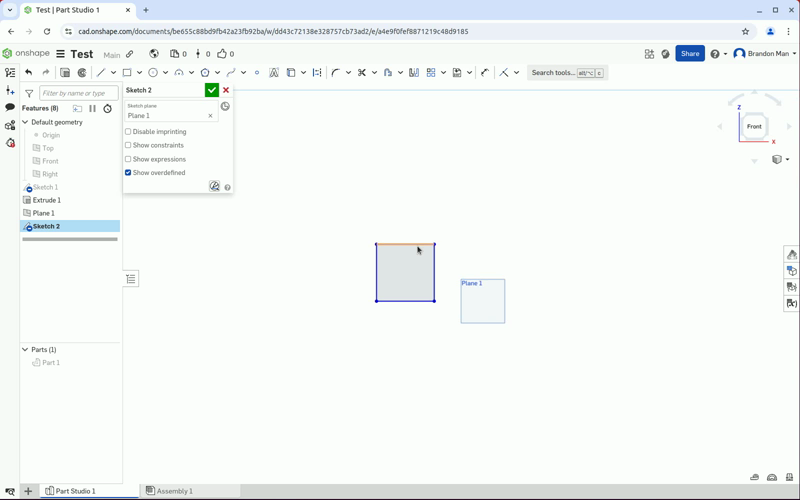
scroll(6)
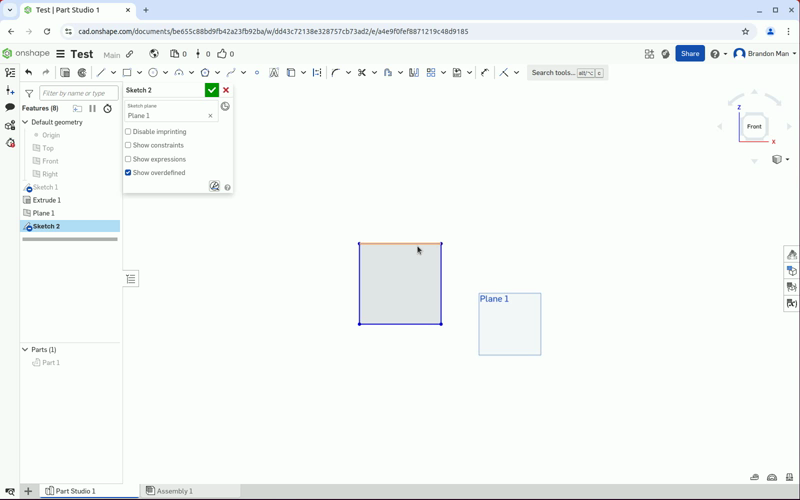
scroll(6)
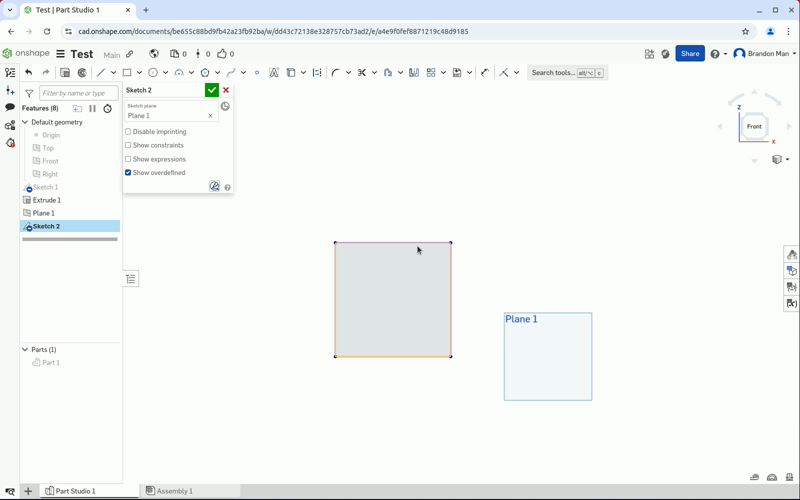
scroll(6)
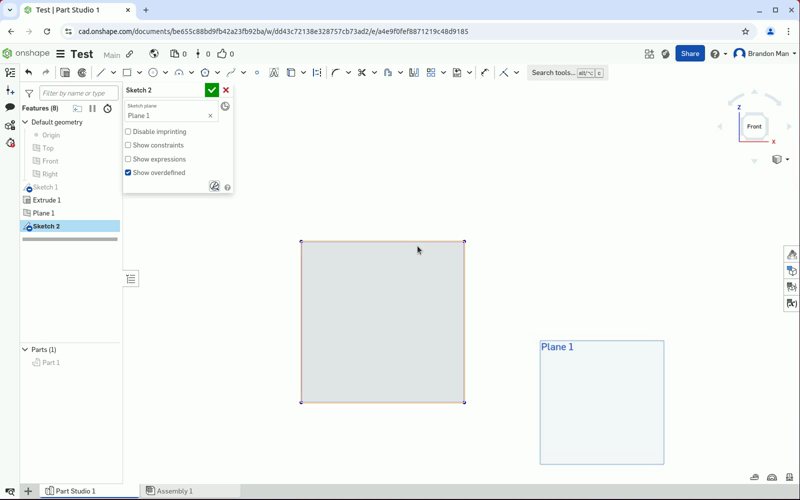
scroll(6)
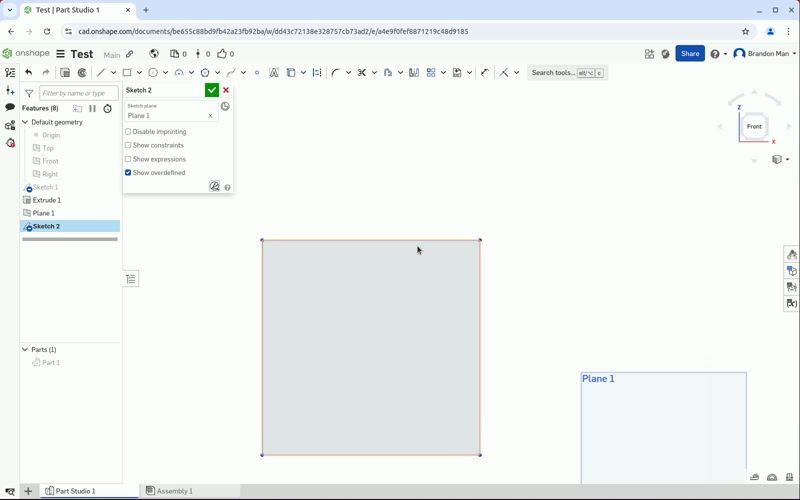
scroll(6)
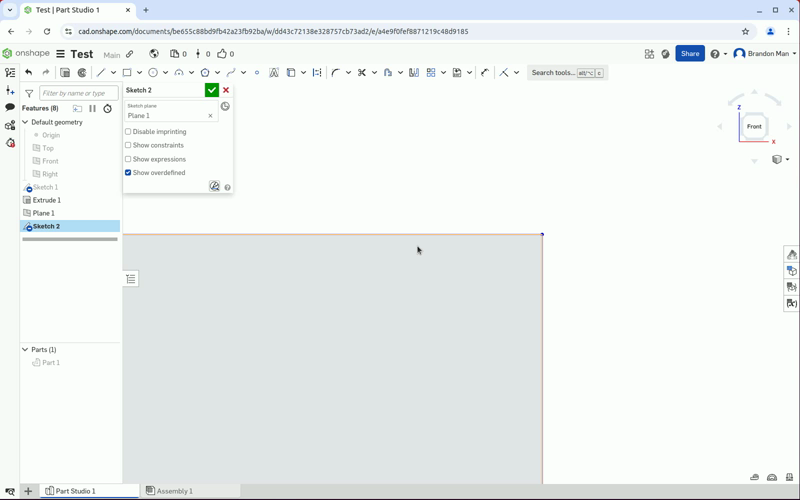
click(417, 245)
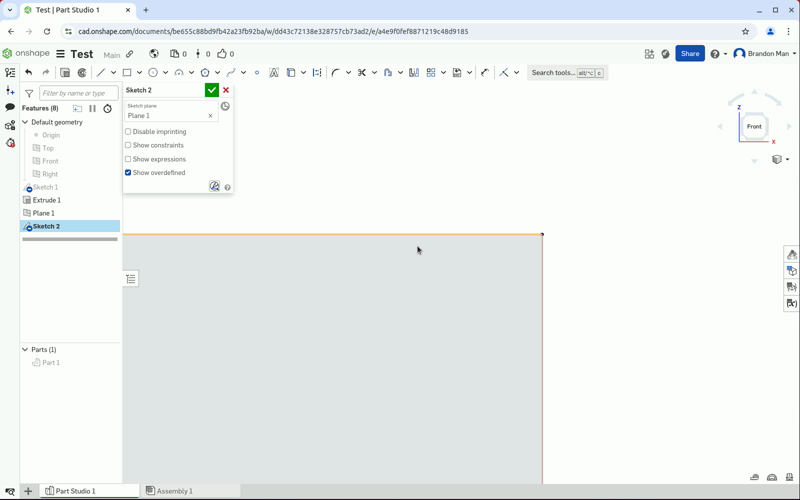
scroll(-6)
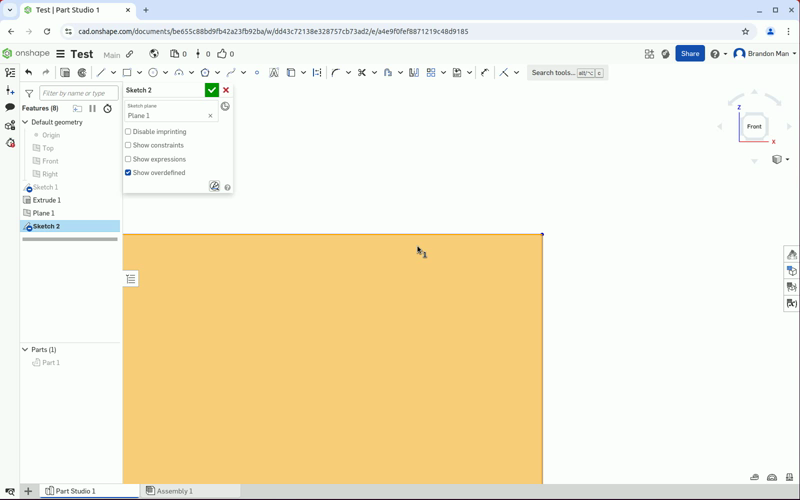
scroll(-6)
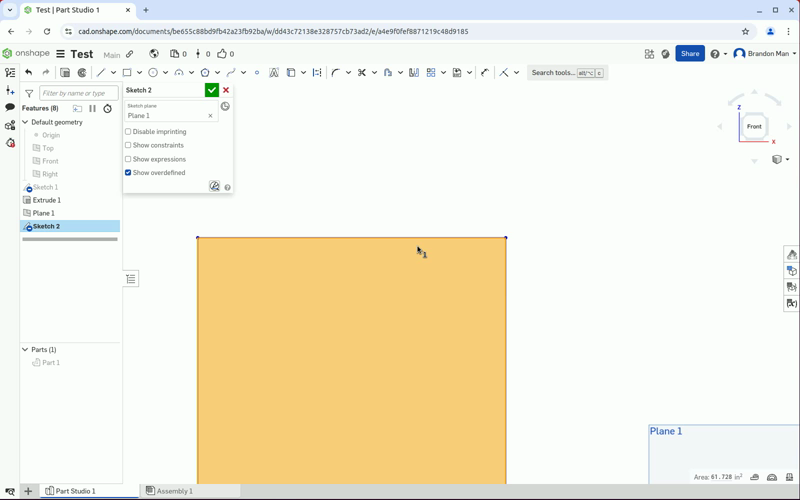
scroll(-6)
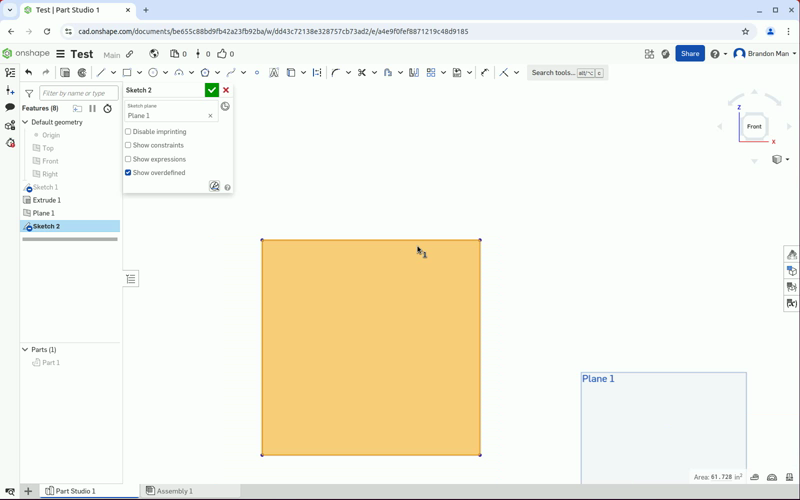
scroll(-6)
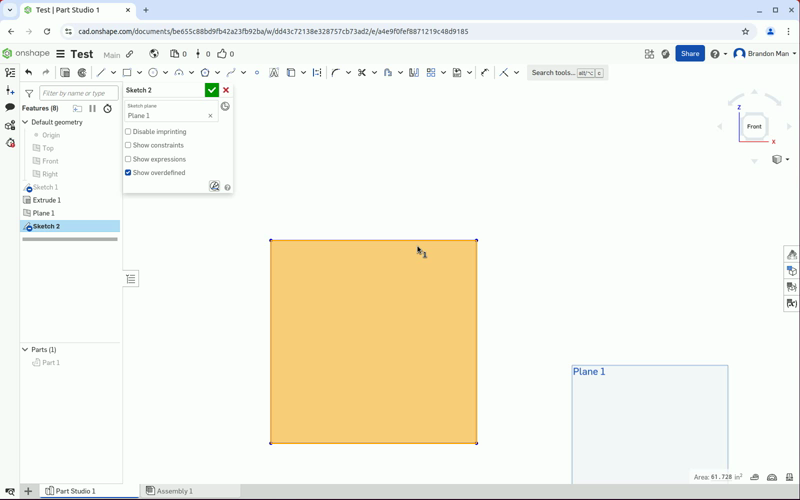
scroll(-6)
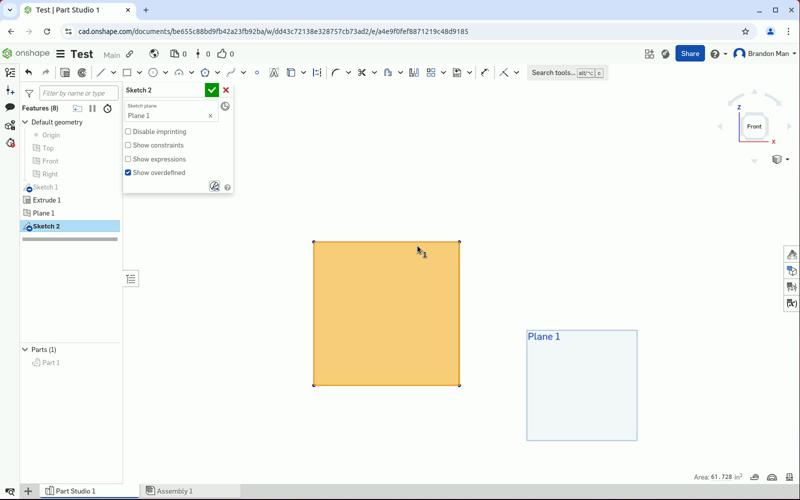
scroll(-6)
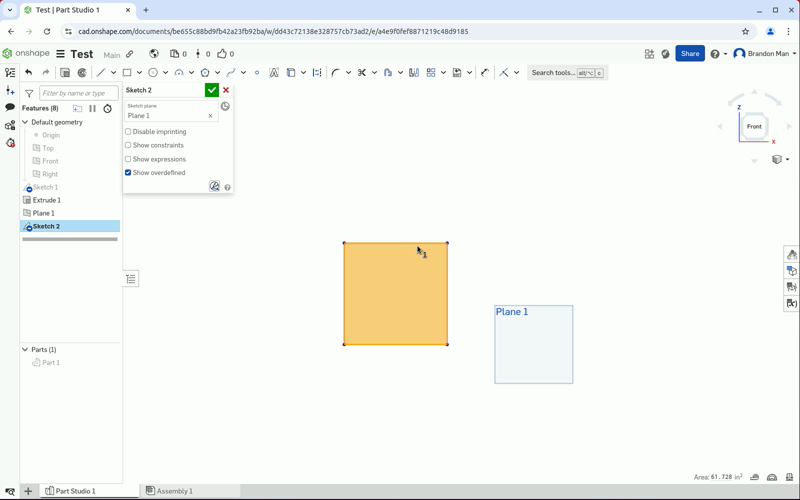
scroll(-6)
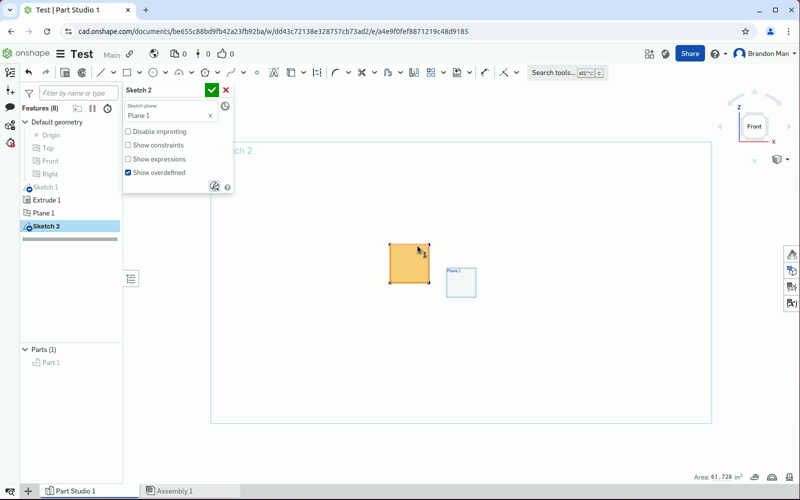
mouse_move(73, 352)
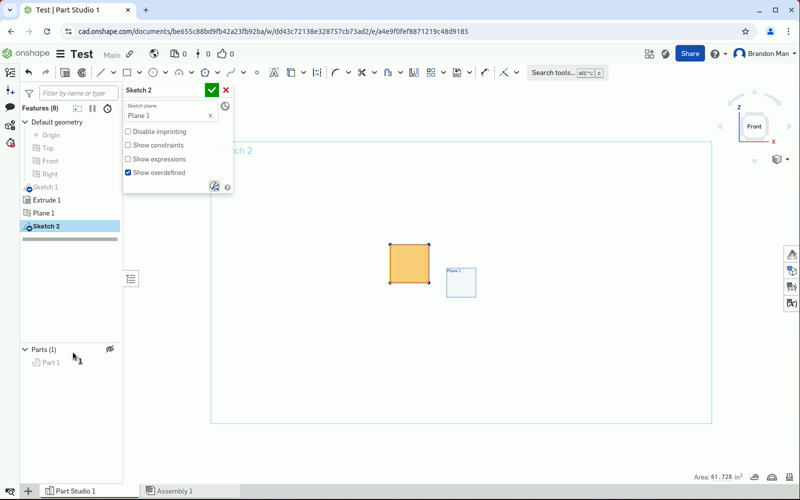
key(shift+y)
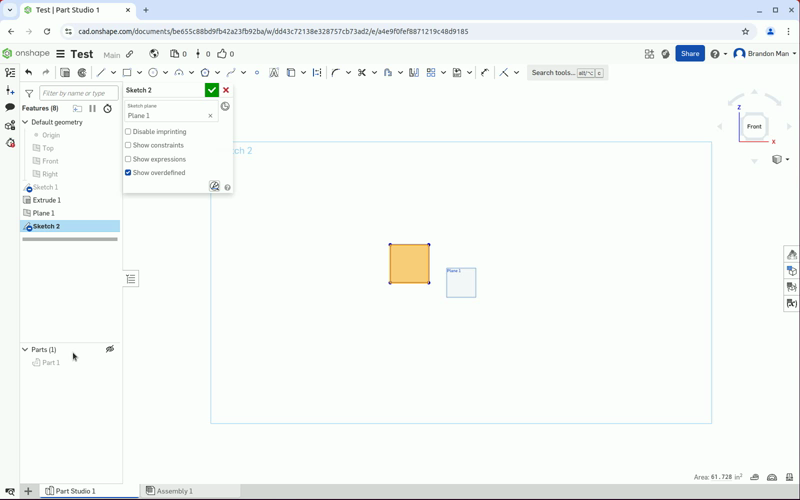
key(shift+e)
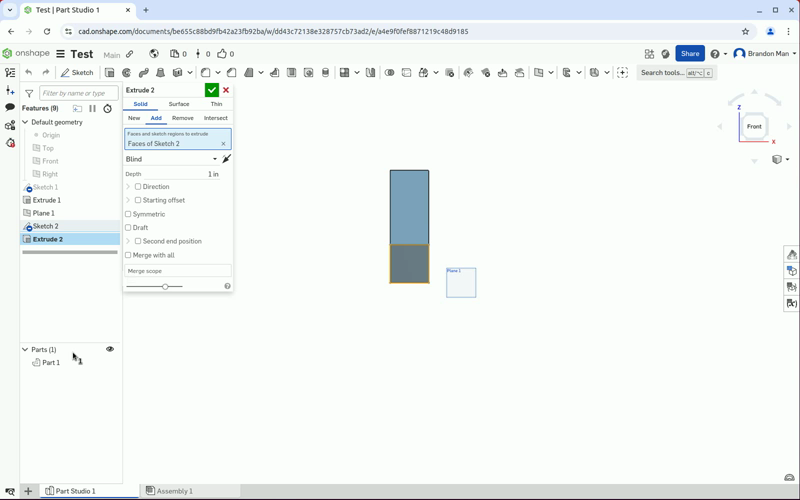
mouse_move(143, 106)
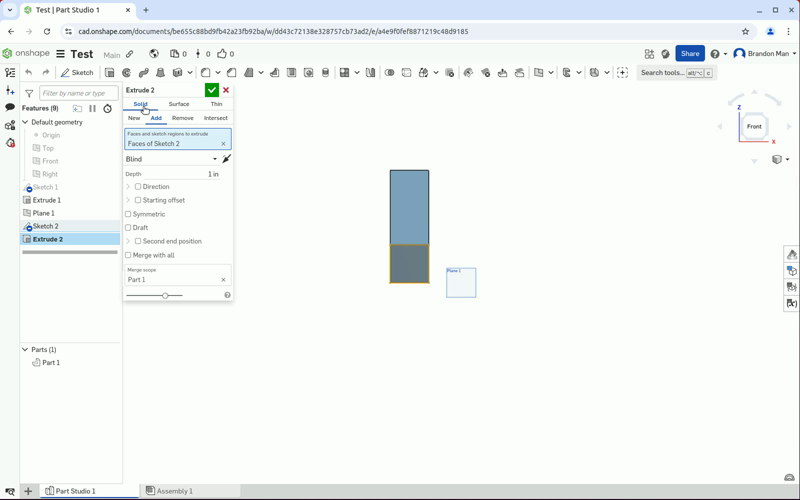
click(143, 106)
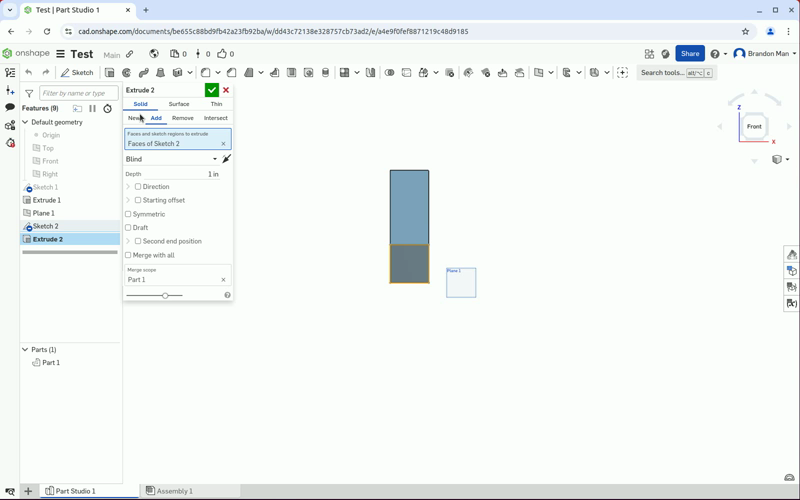
mouse_move(137, 120)
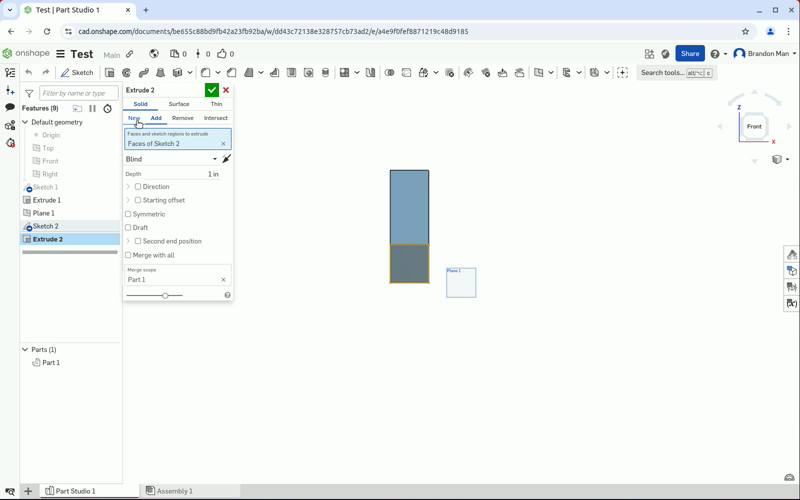
click(137, 120)
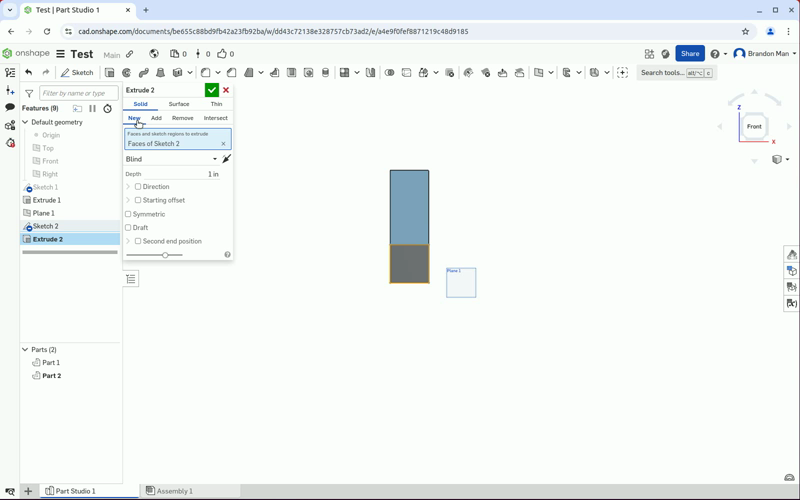
key(tab, 4)
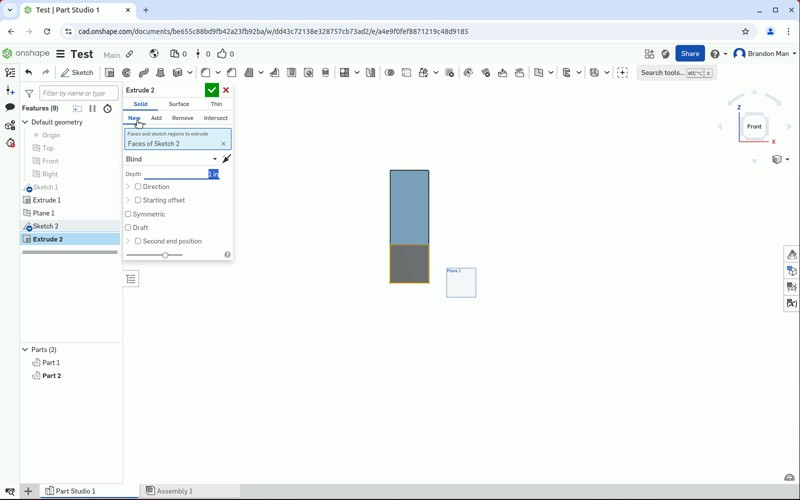
text(7.703)
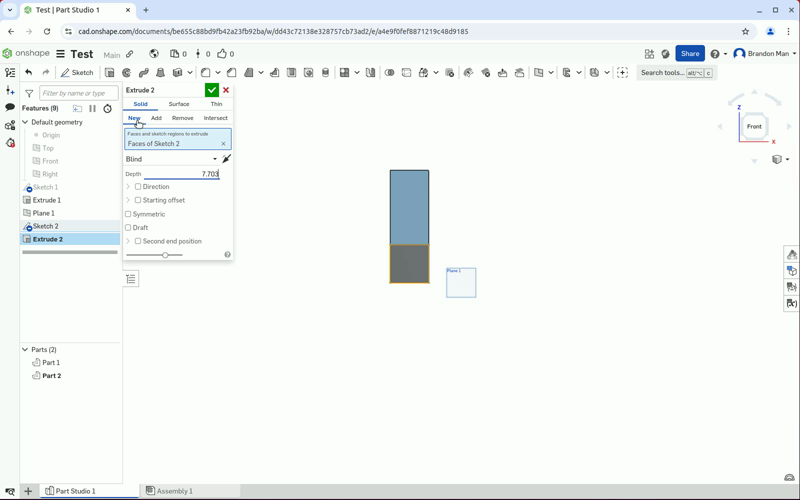
key(enter)
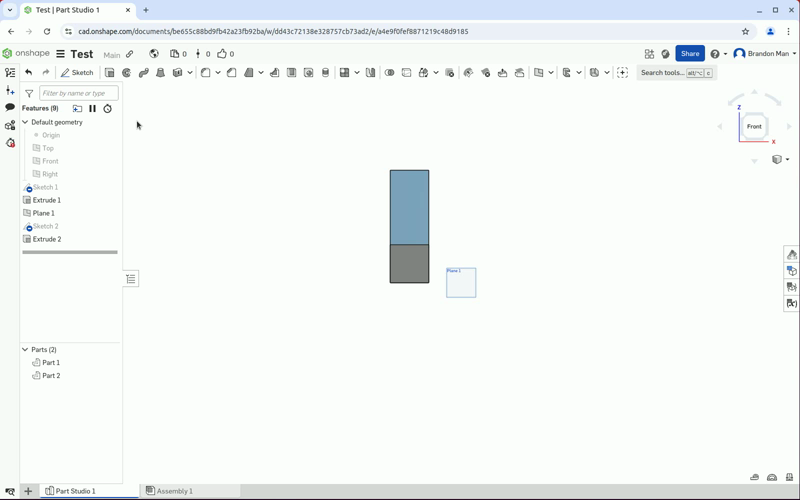
key(shift+h)
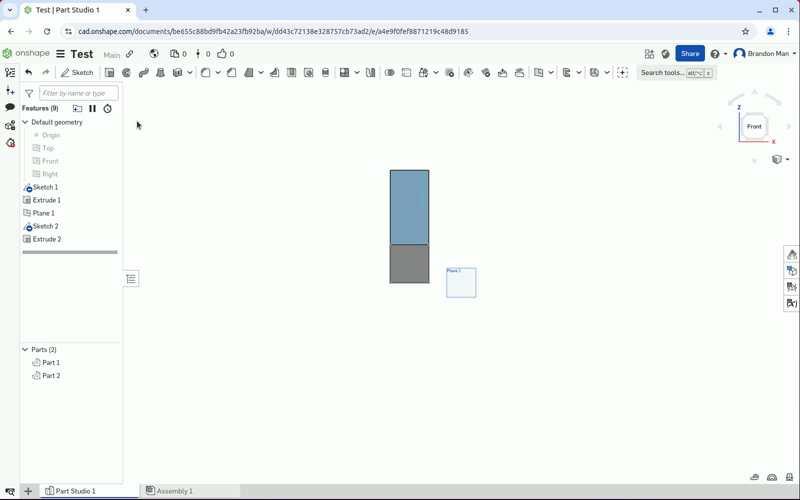
key(shift+h)
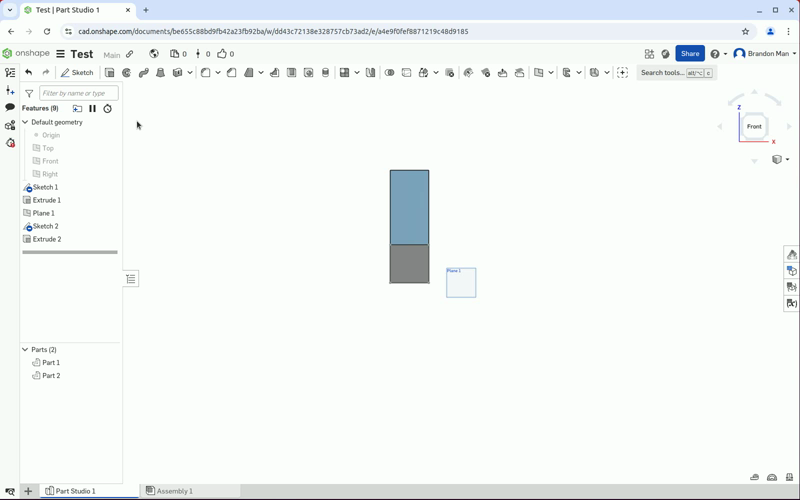
key(shift+7)
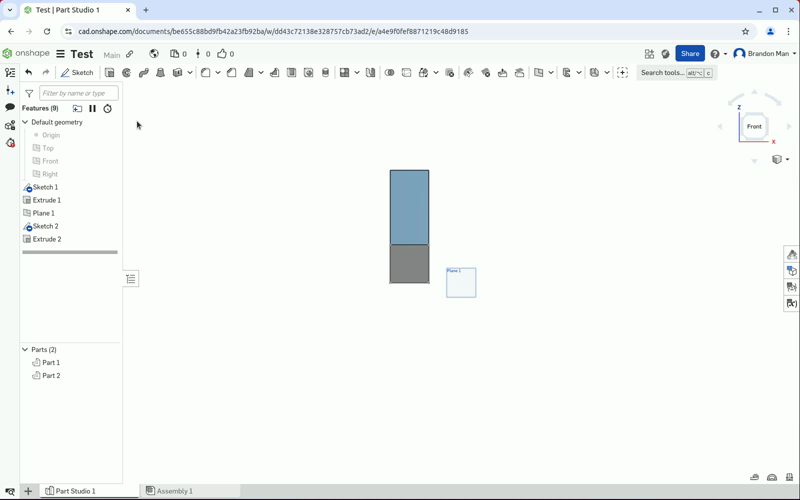
key(left, 2)
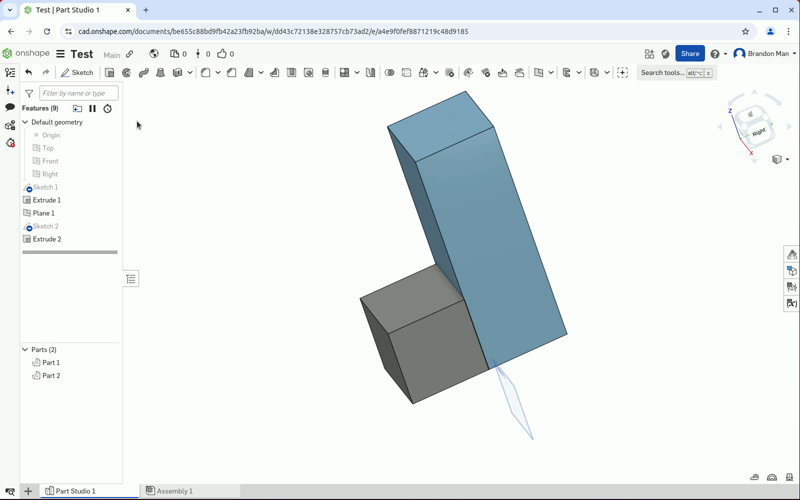
key(down, 2)
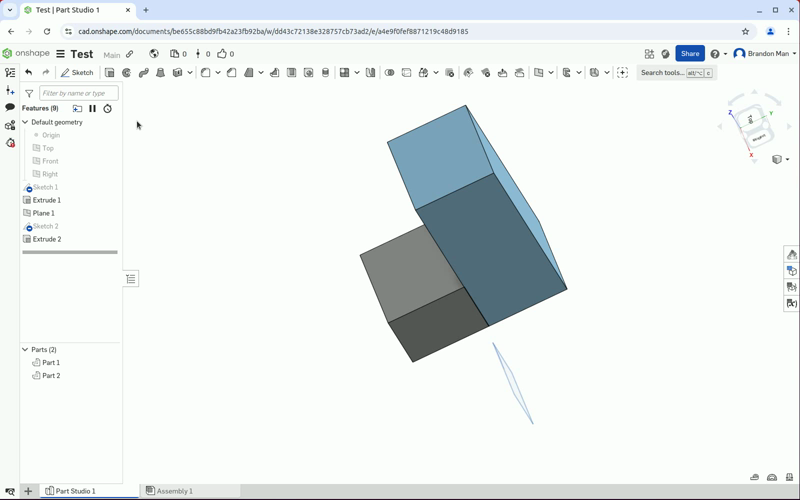
key(up, 2)
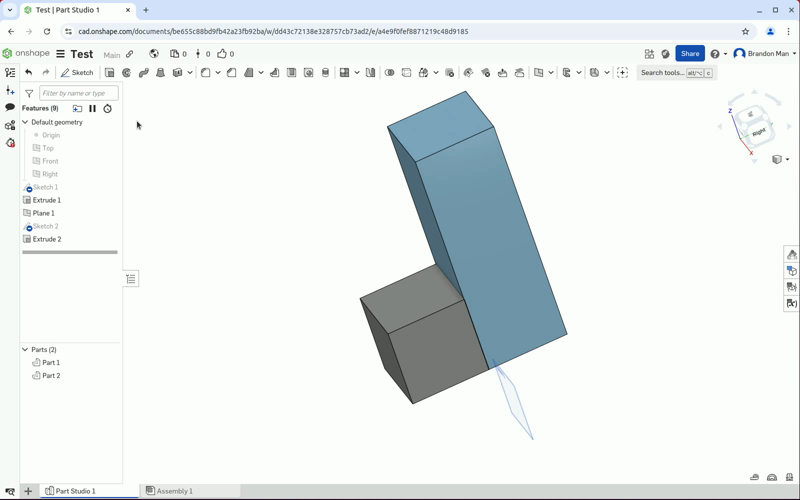
key(right, 2)
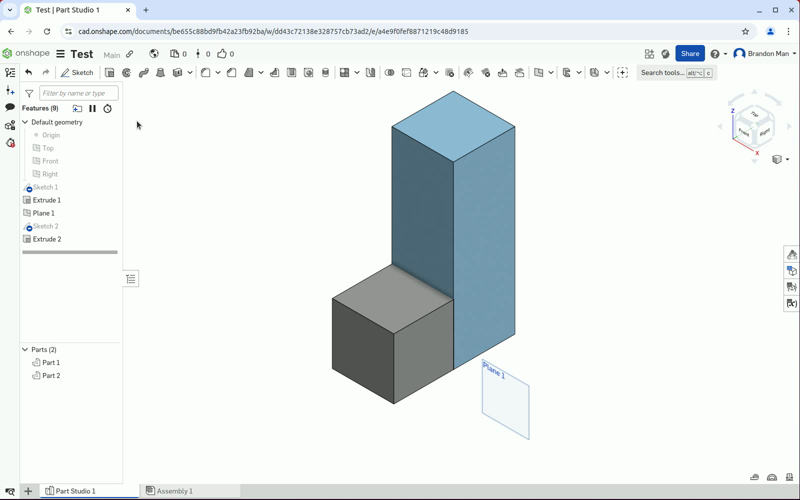
mouse_move(73, 189)
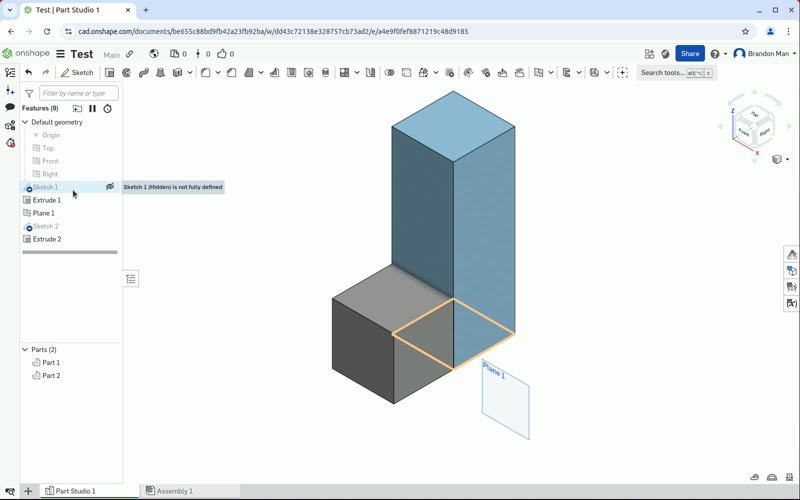
click(73, 189)